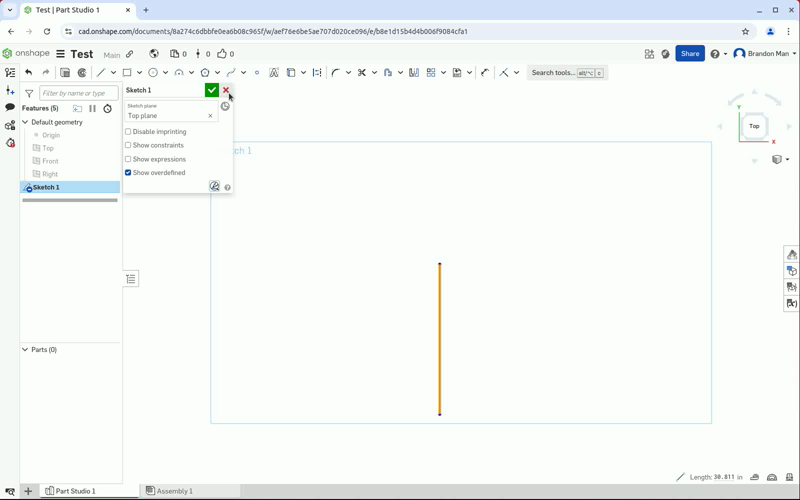
key(shift+h)
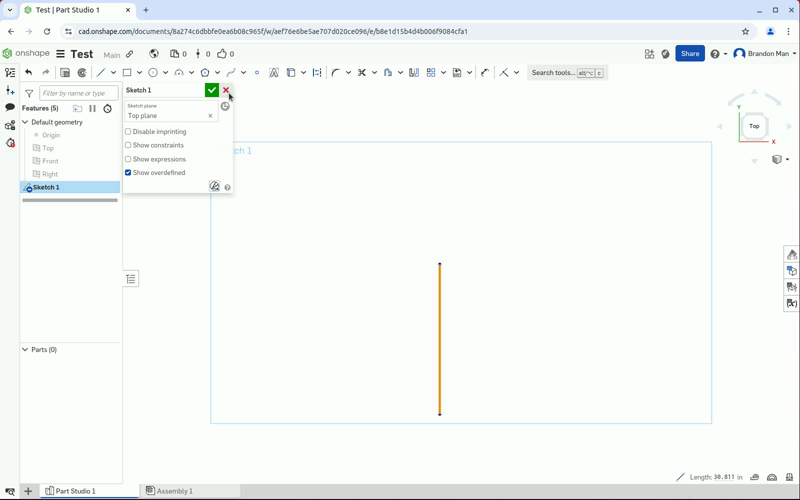
key(shift+s)
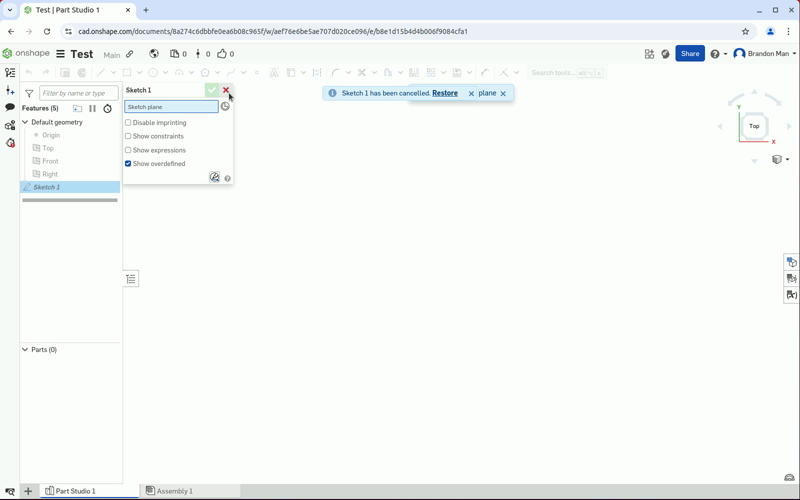
mouse_move(73, 150)
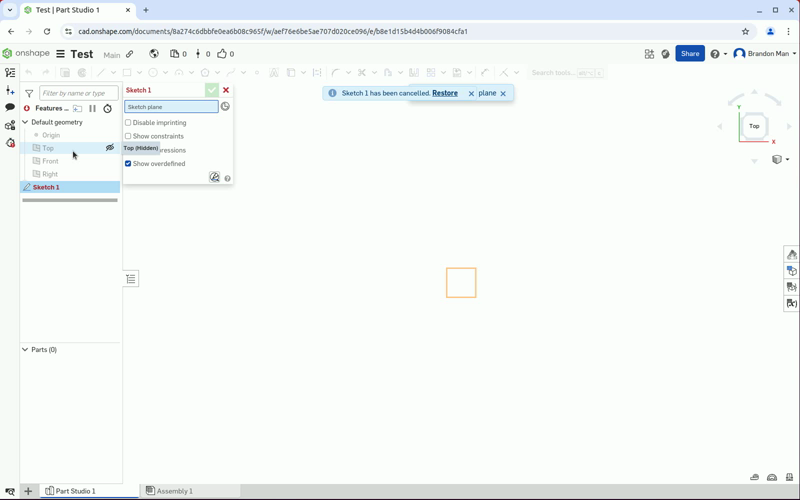
click(73, 150)
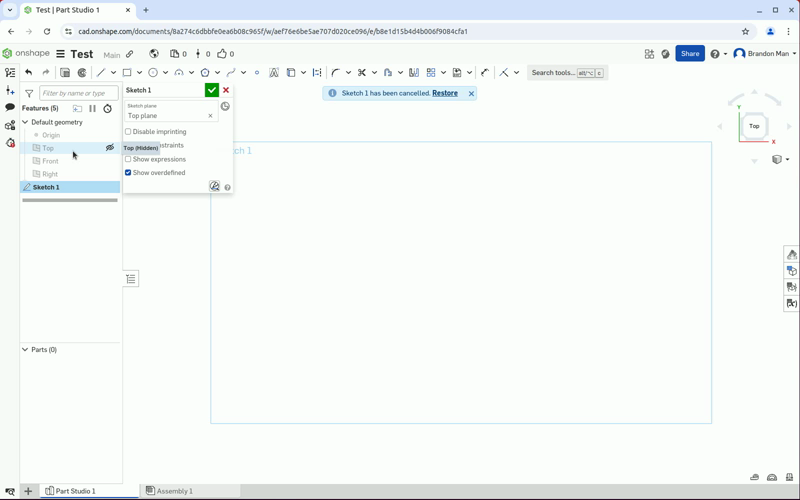
mouse_move(73, 352)
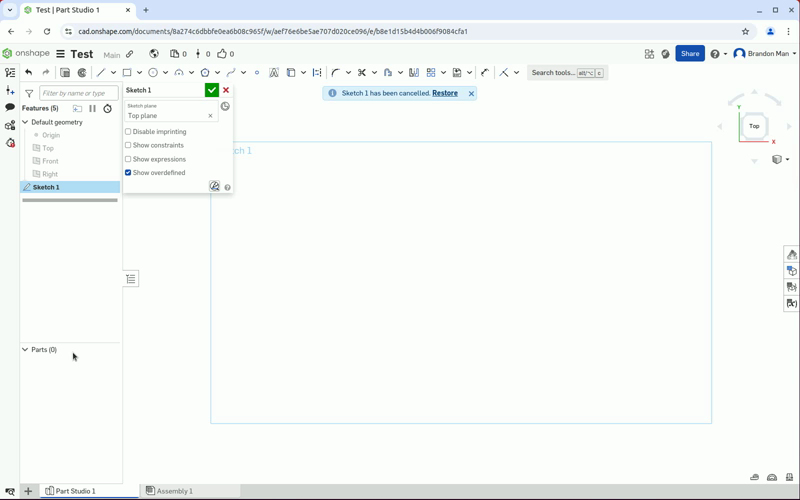
key(y)
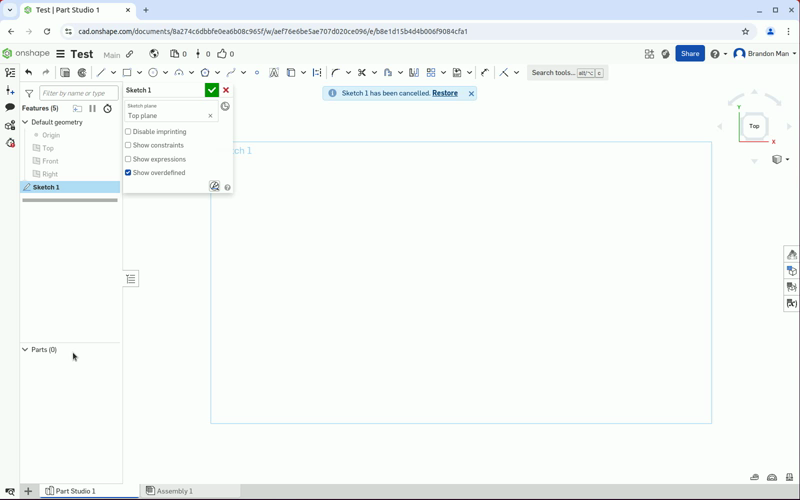
key(l)
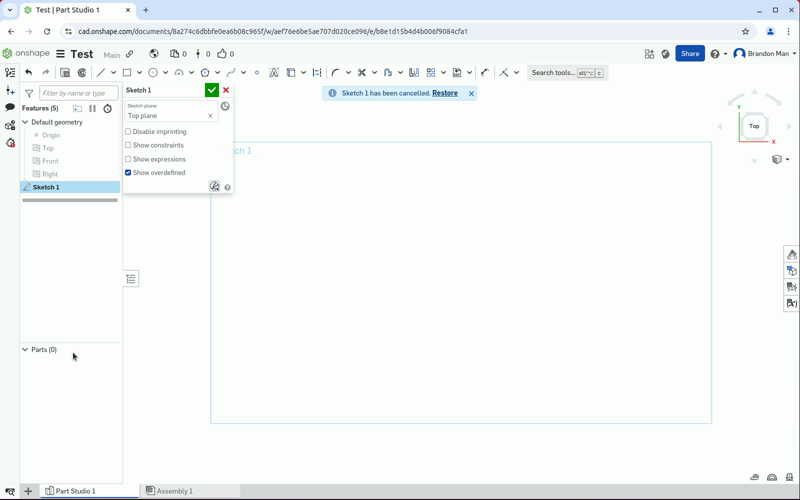
key_down(shift)
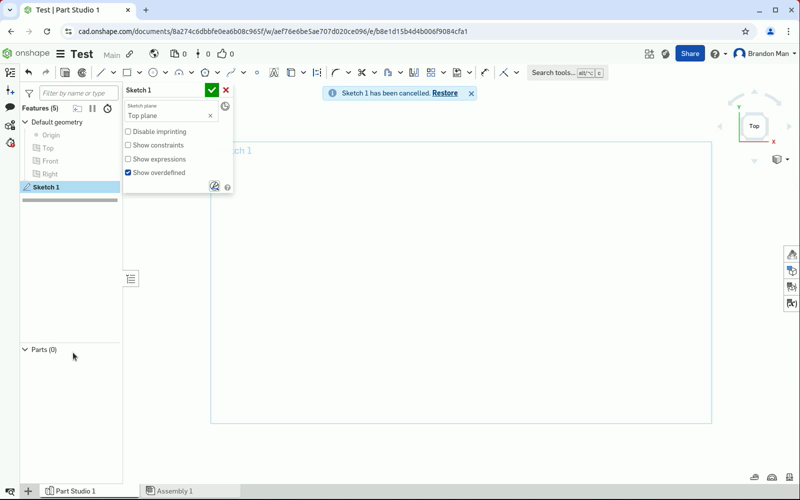
mouse_move(351, 329)
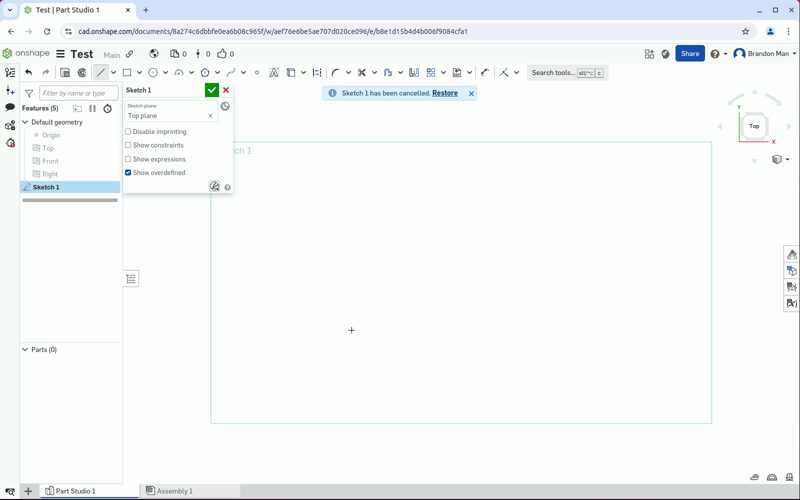
click(351, 329)
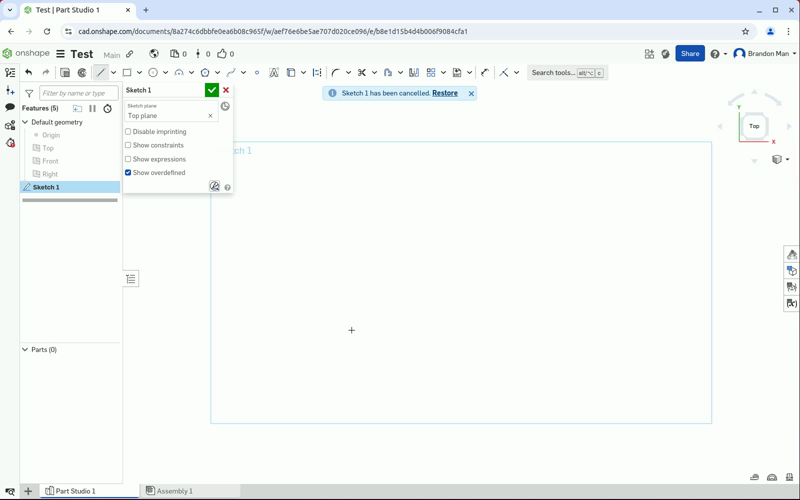
key_up(shift)
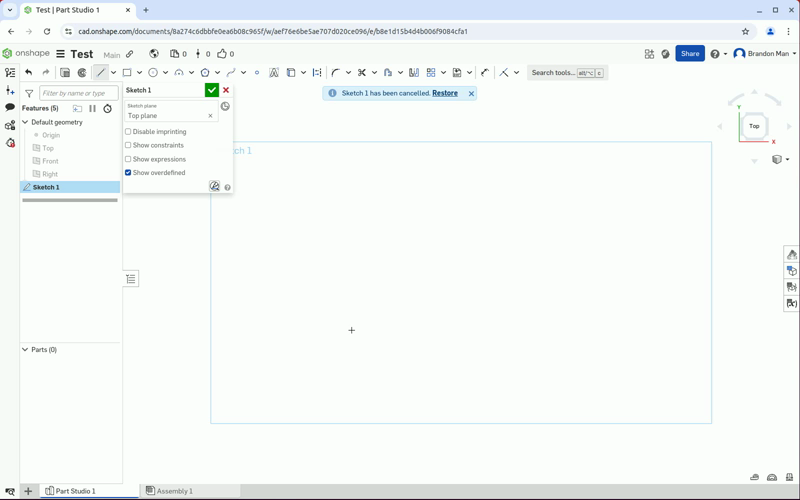
key_down(shift)
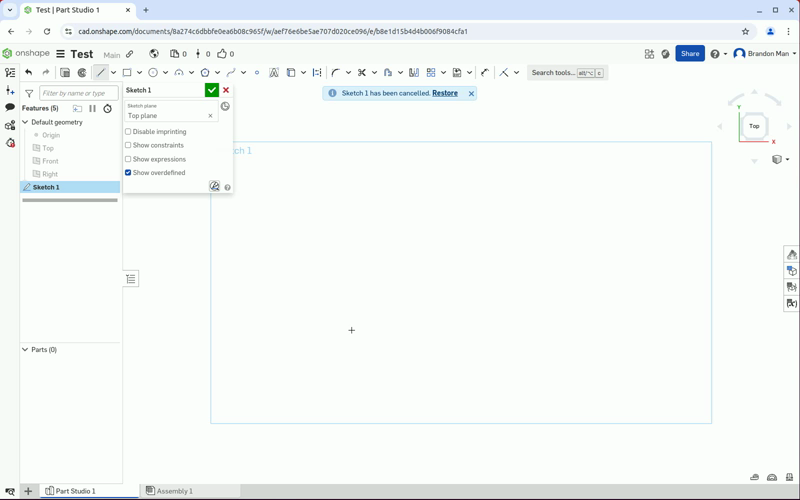
mouse_move(381, 329)
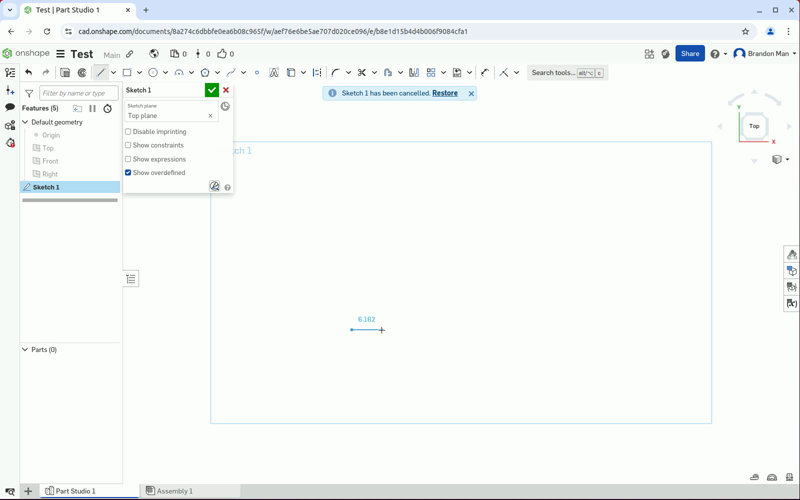
mouse_move(380, 329)
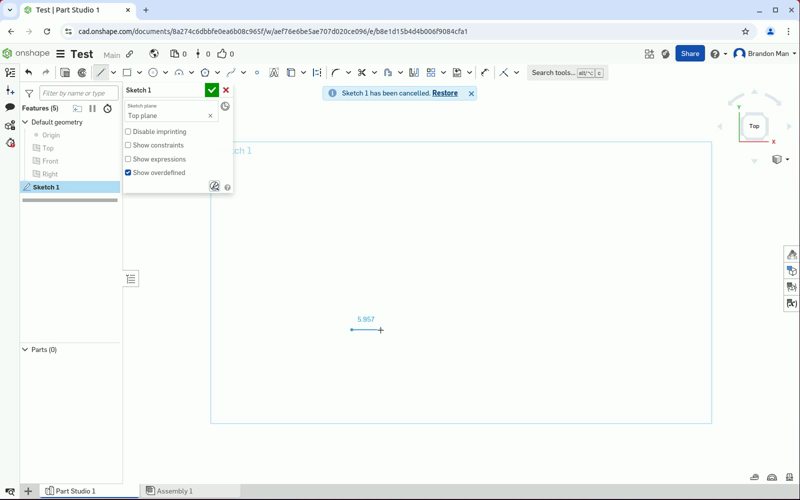
click(380, 329)
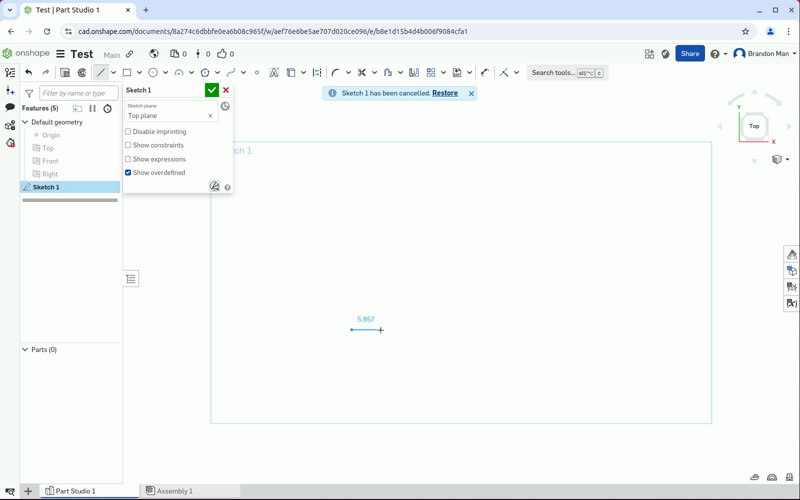
key_up(shift)
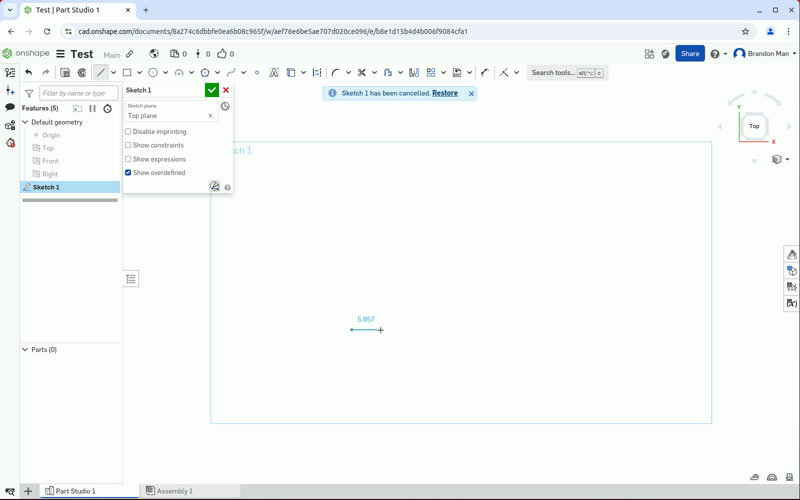
key_down(shift)
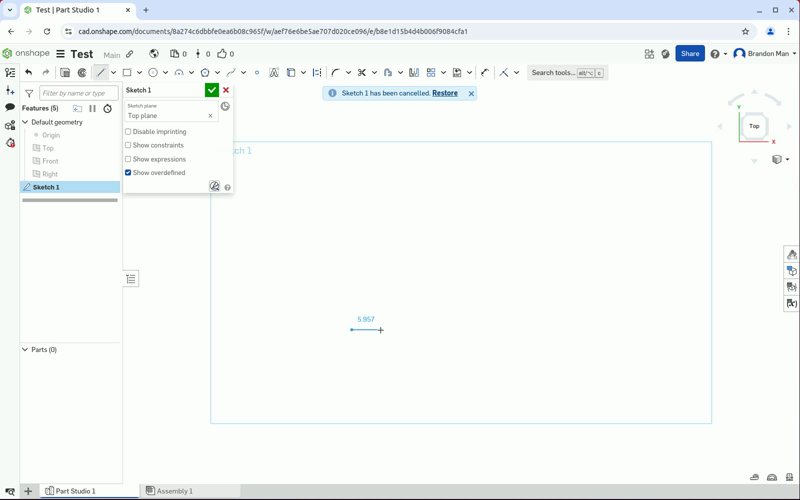
mouse_move(380, 234)
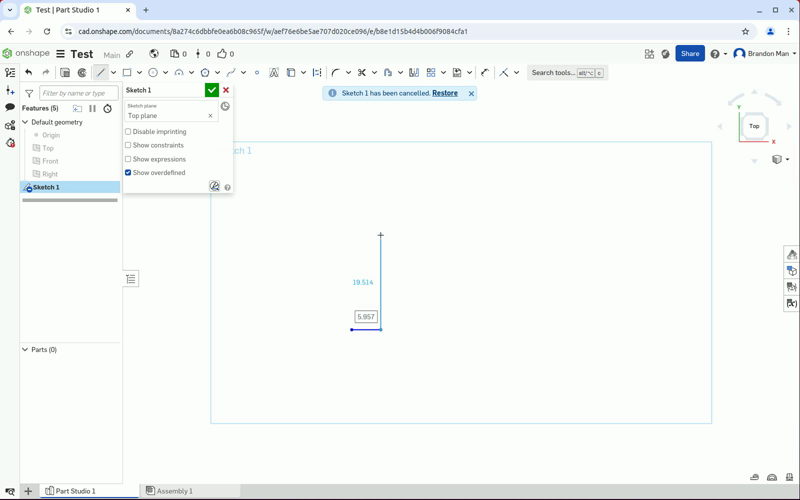
click(380, 234)
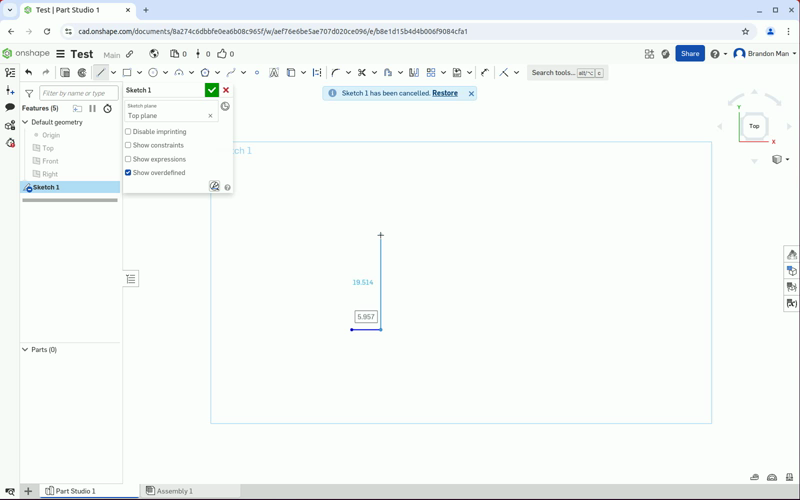
key_up(shift)
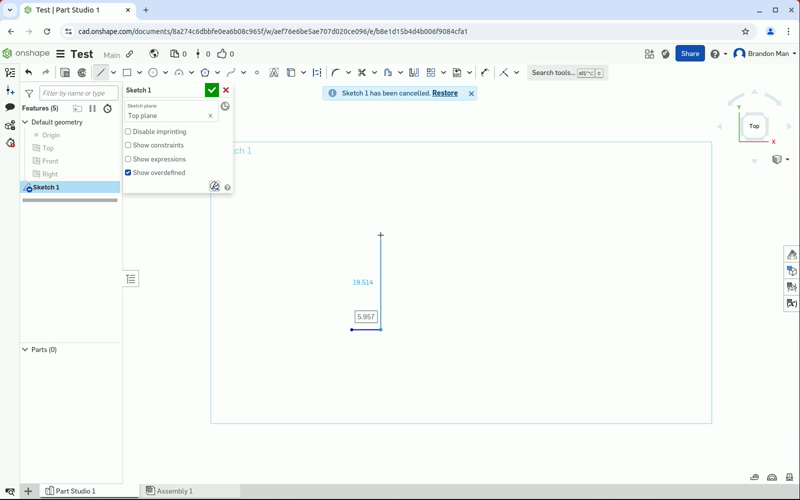
key_down(shift)
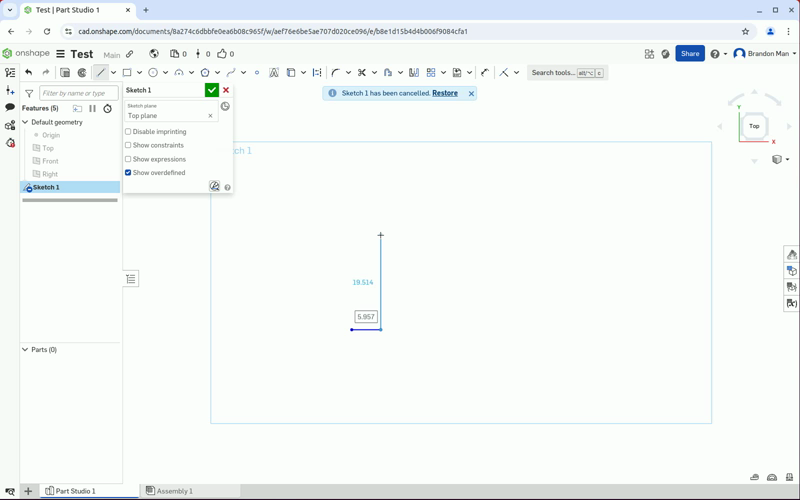
mouse_move(410, 234)
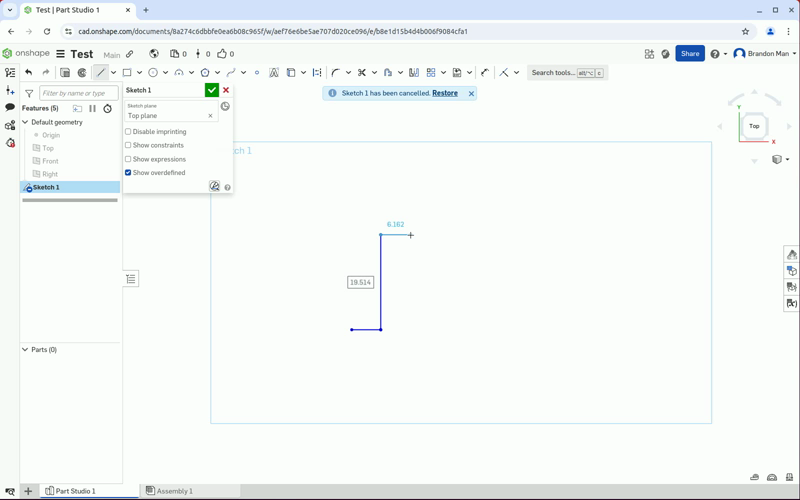
mouse_move(351, 234)
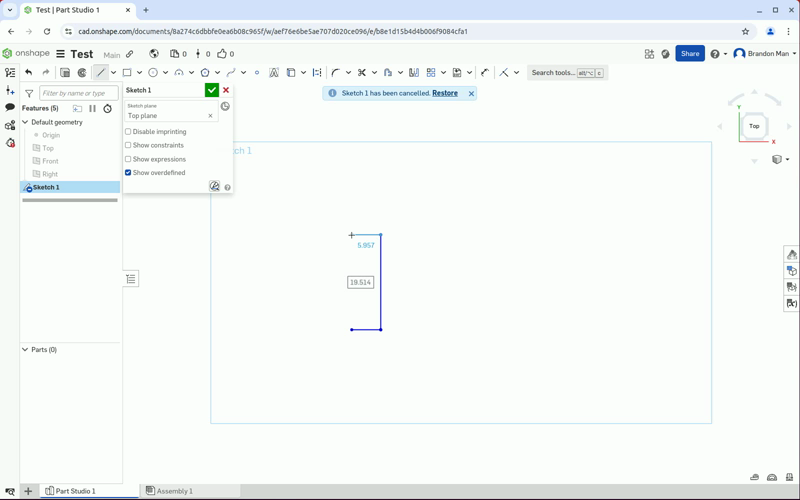
click(351, 234)
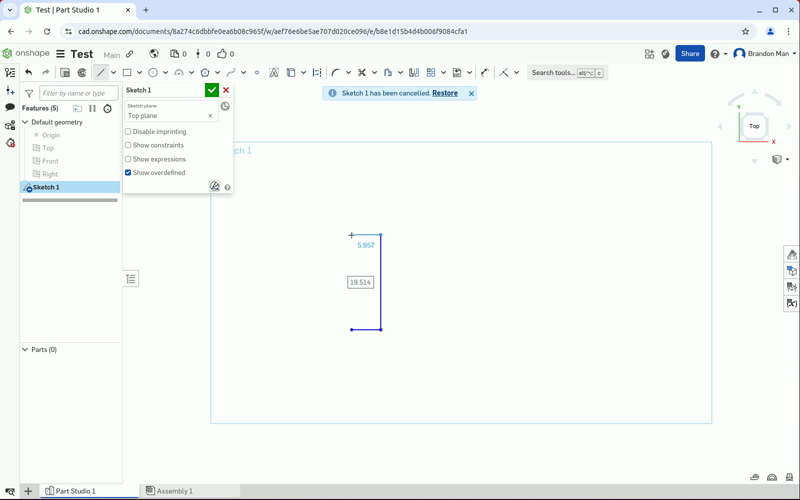
key_up(shift)
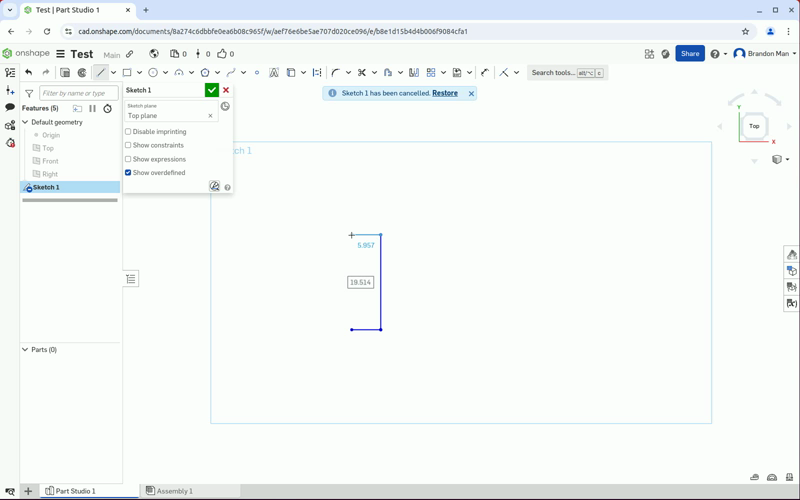
key_down(shift)
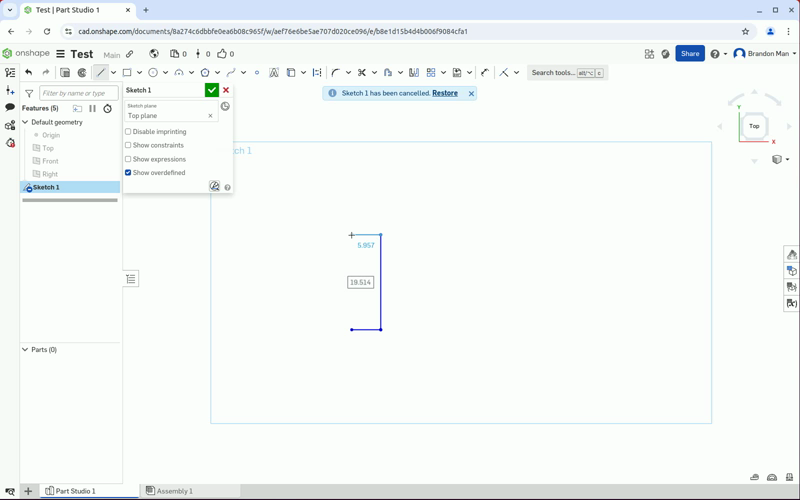
mouse_move(351, 329)
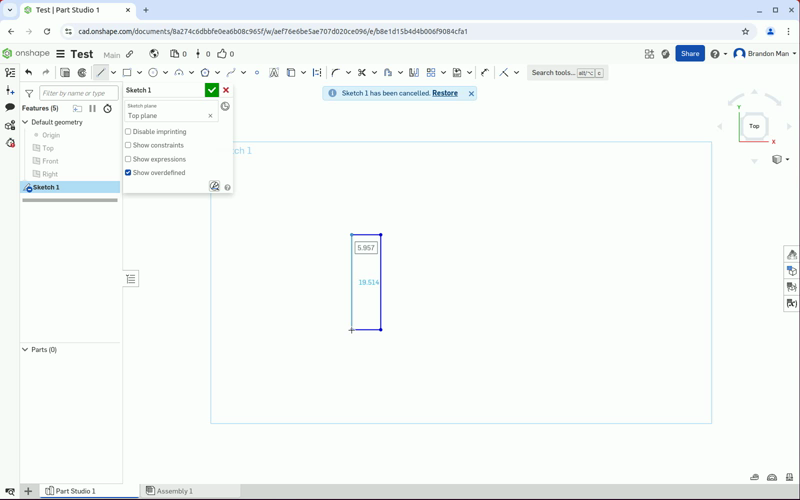
key_up(shift)
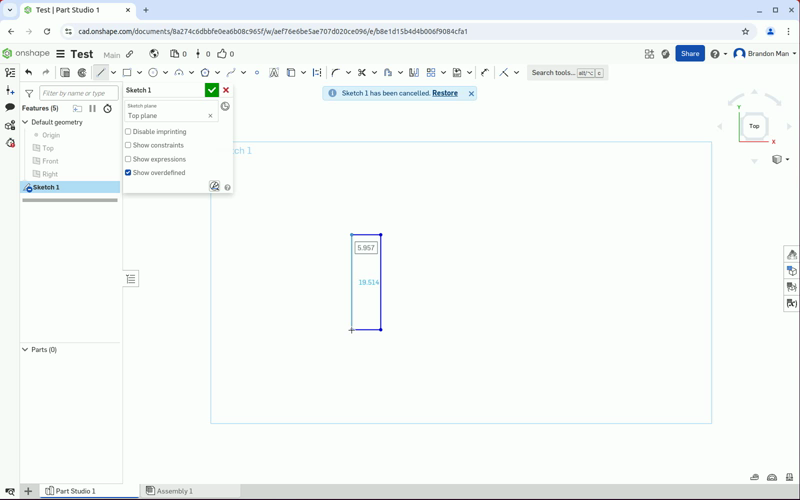
click(351, 329)
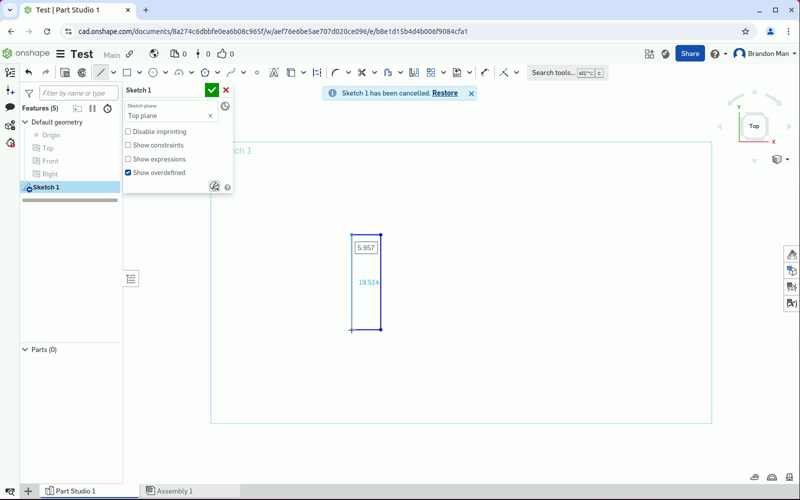
key(esc)
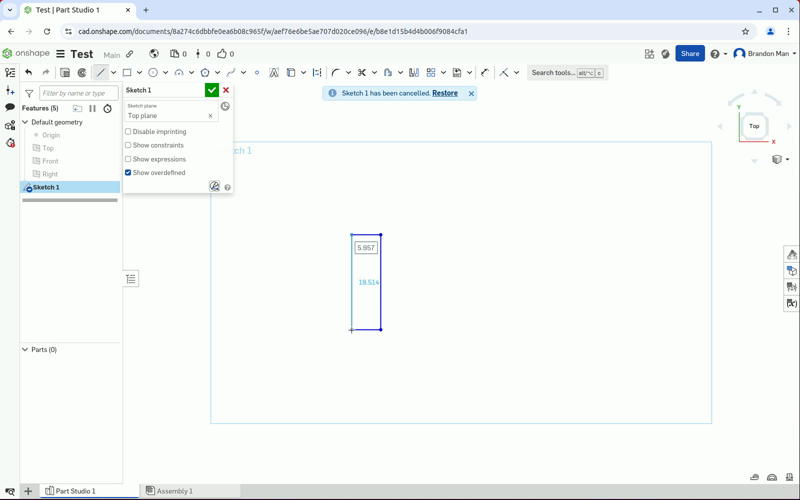
mouse_move(363, 255)
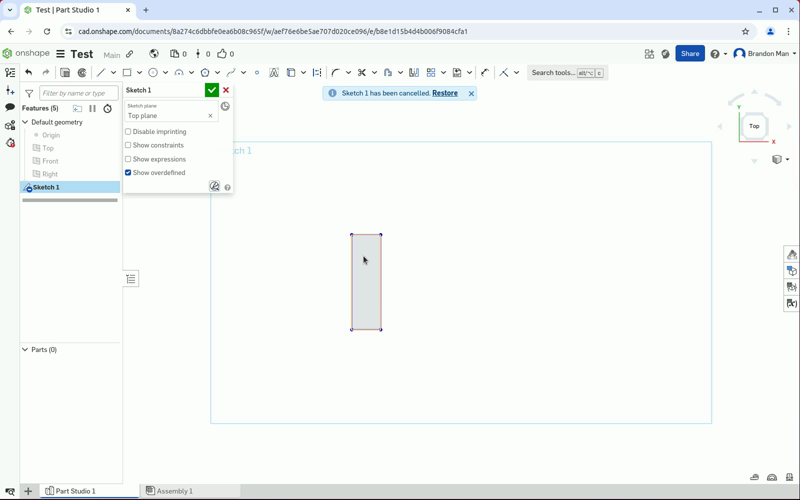
click(363, 255)
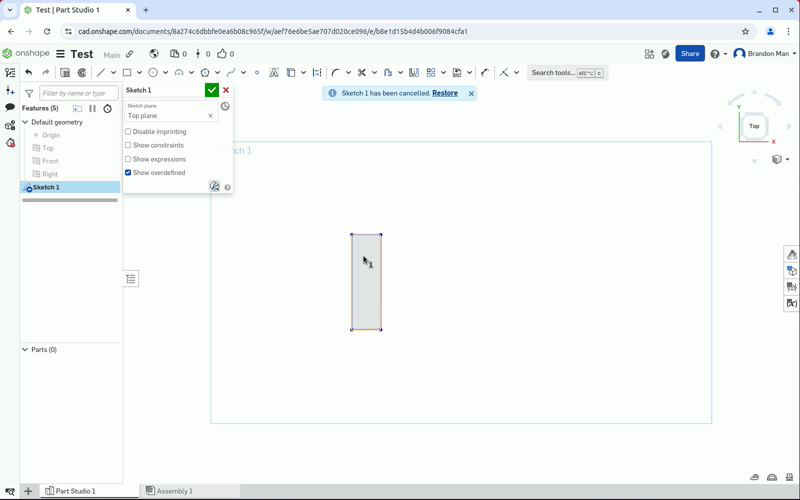
mouse_move(73, 352)
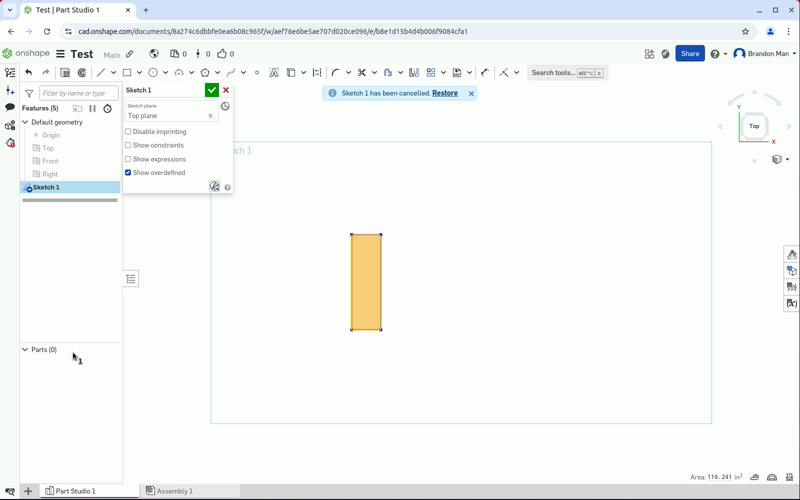
key(shift+y)
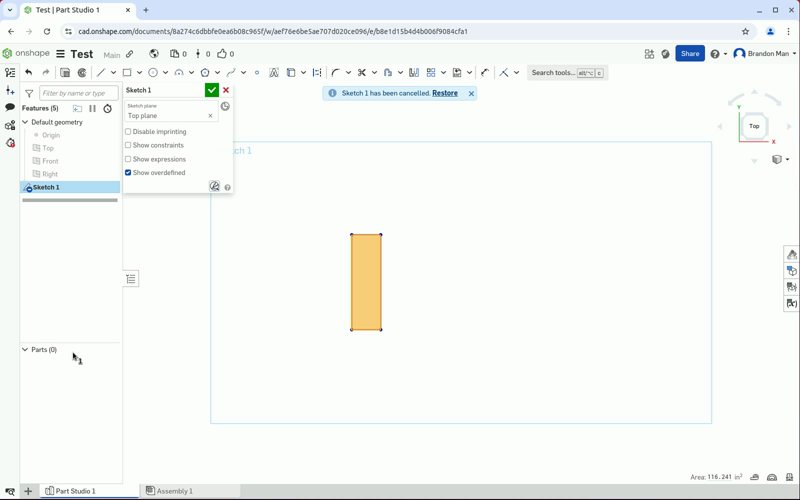
key(shift+e)
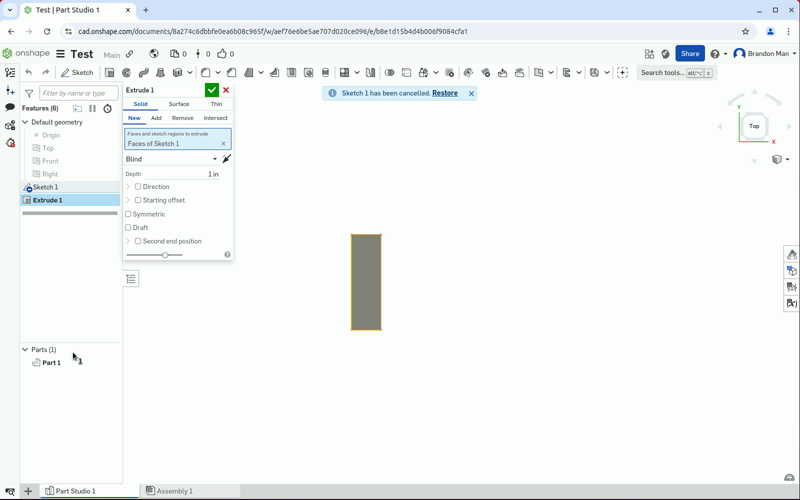
mouse_move(143, 106)
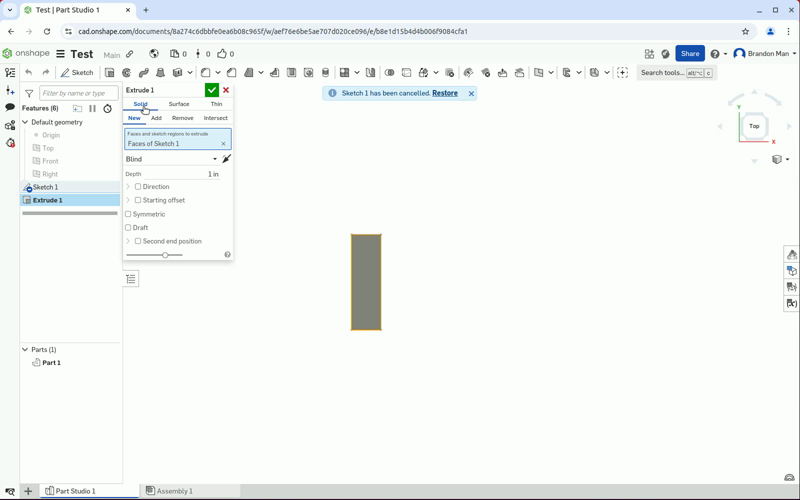
click(143, 106)
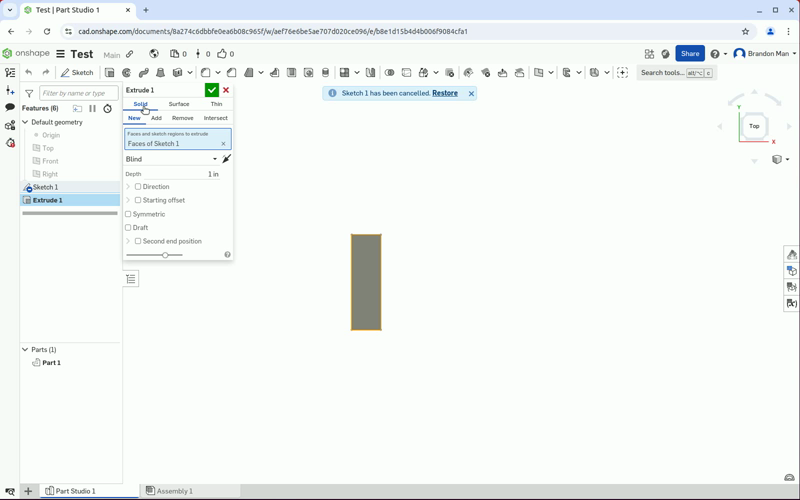
mouse_move(137, 120)
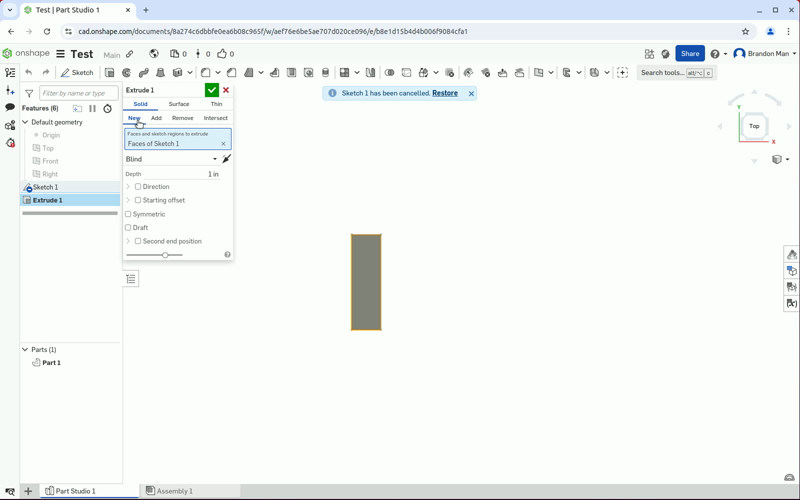
click(137, 120)
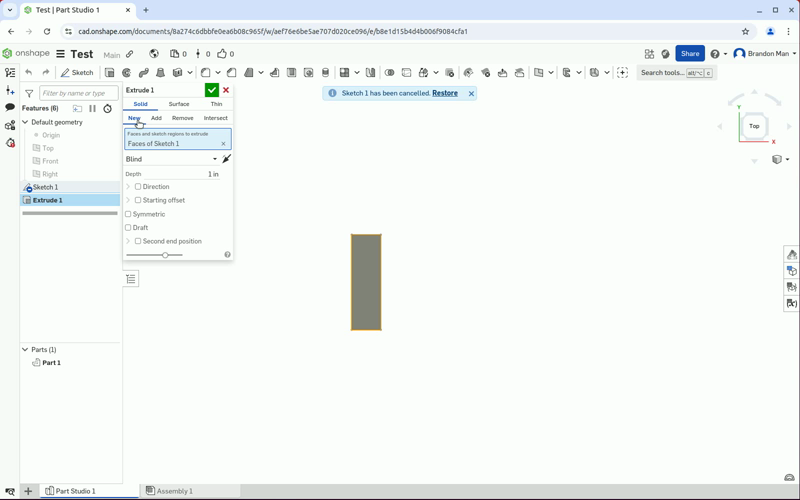
key(tab, 4)
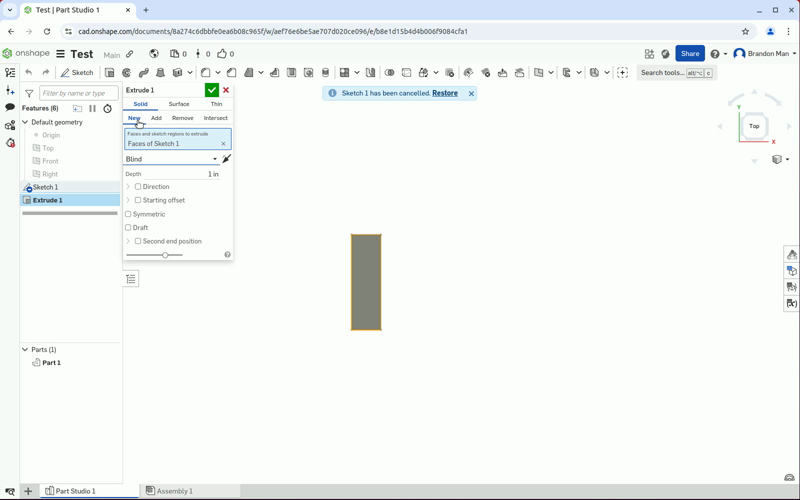
text(4.574)
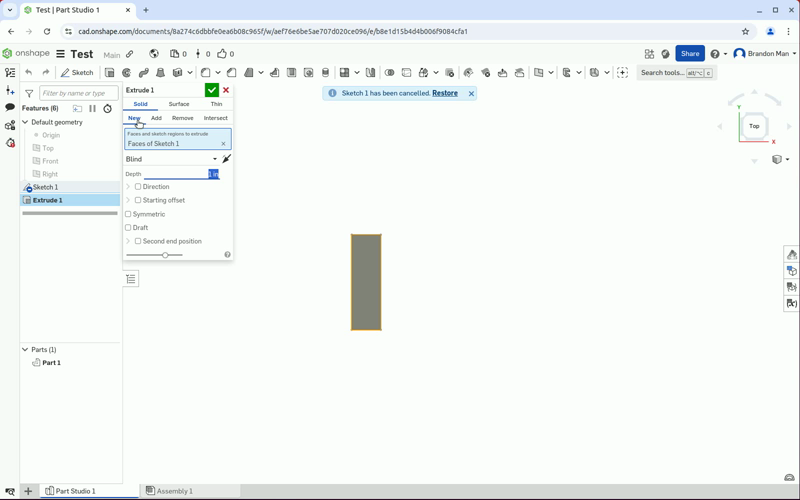
key(enter)
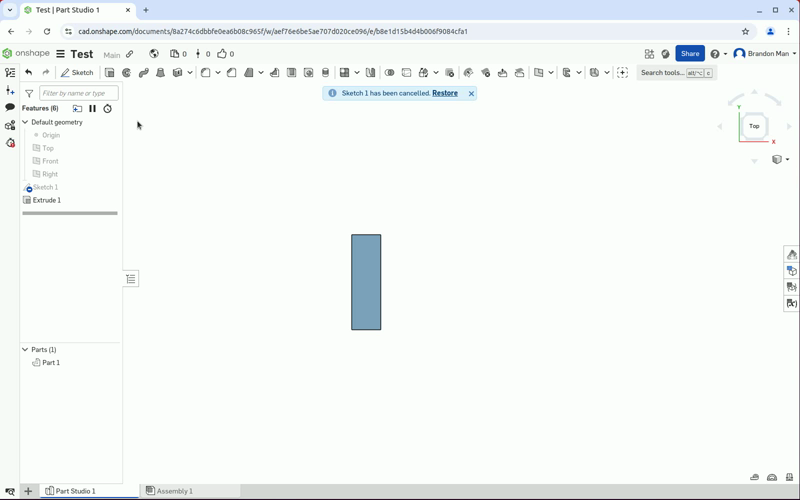
key(shift+h)
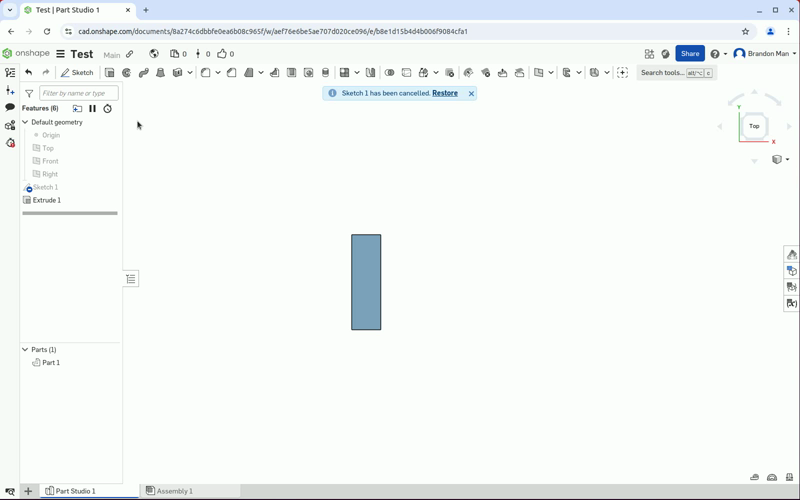
key(shift+h)
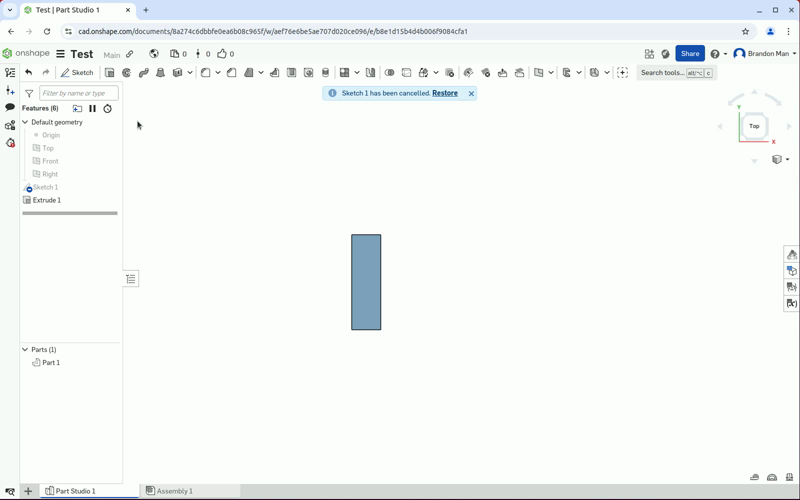
mouse_move(73, 189)
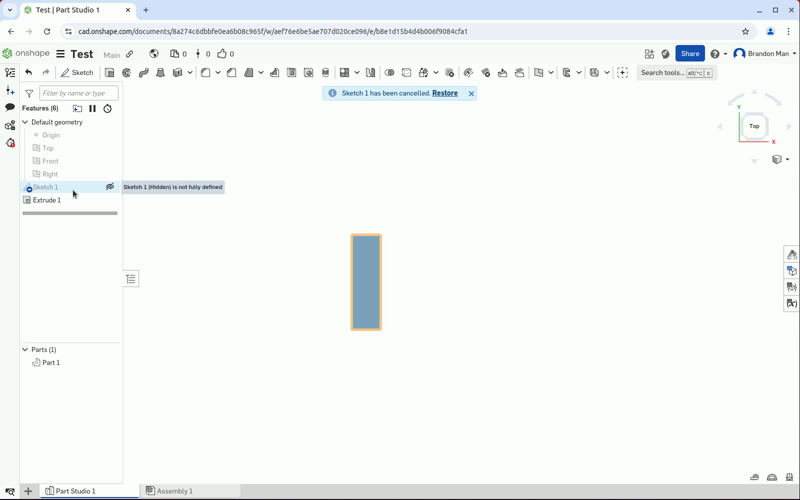
click(73, 189)
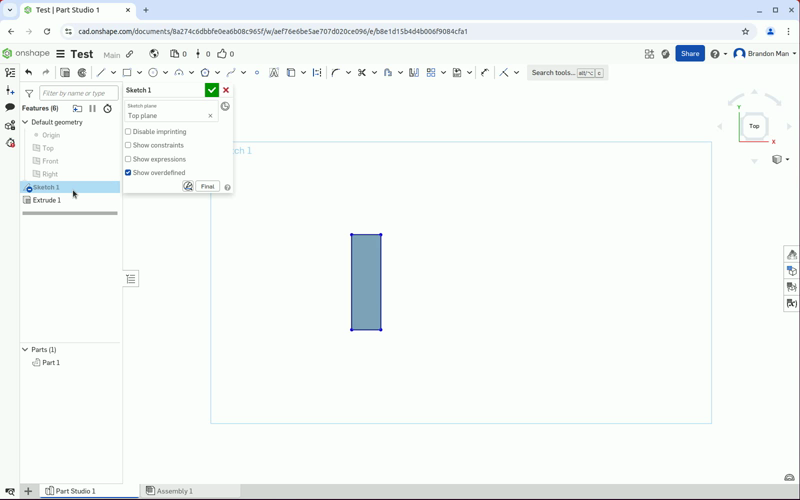
mouse_move(229, 92)
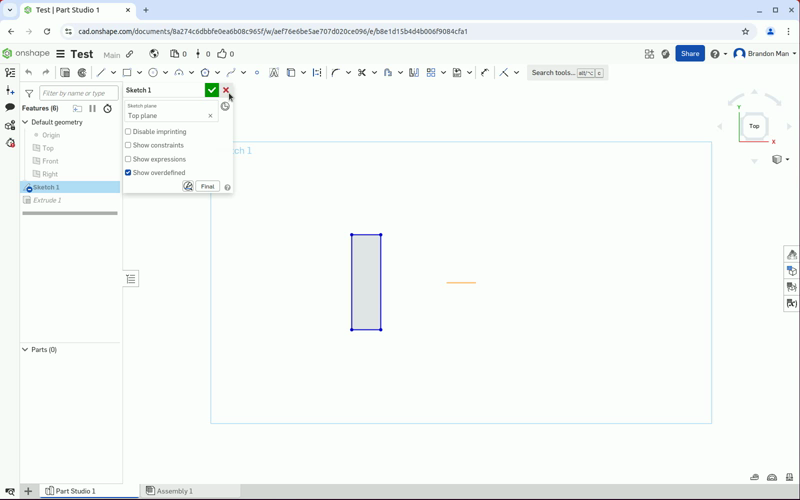
click(229, 92)
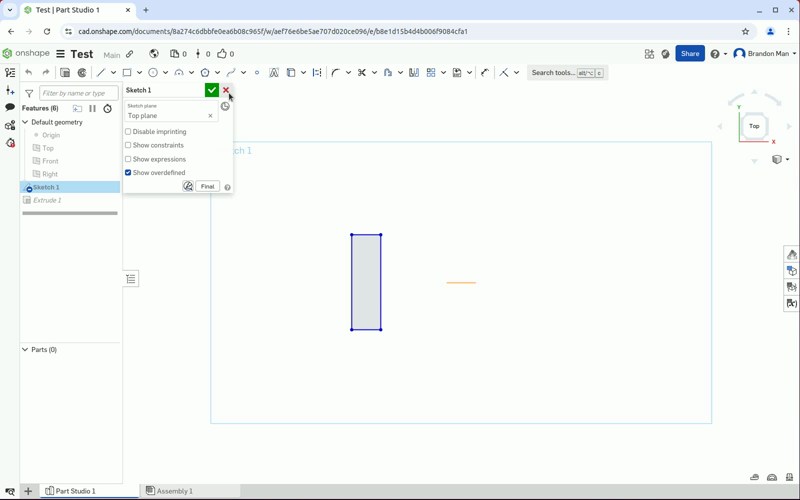
key(shift+s)
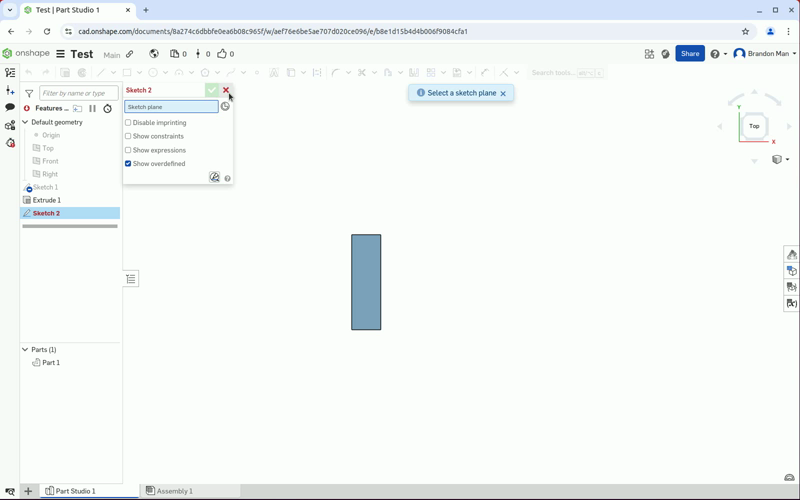
mouse_move(73, 150)
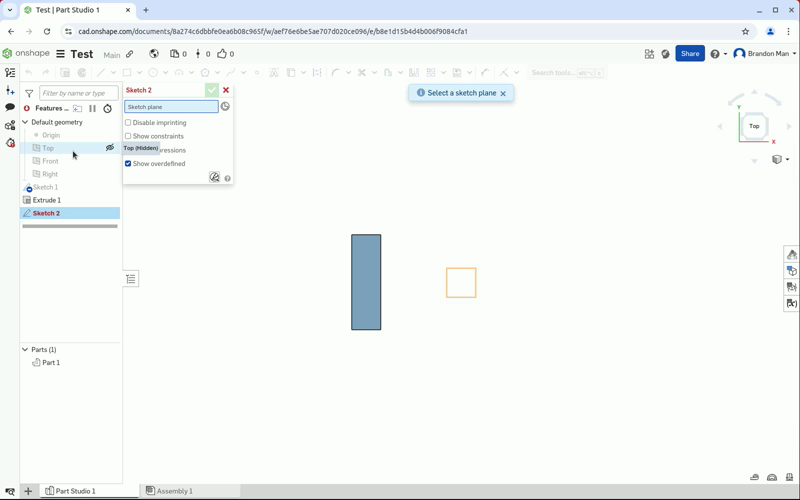
click(73, 150)
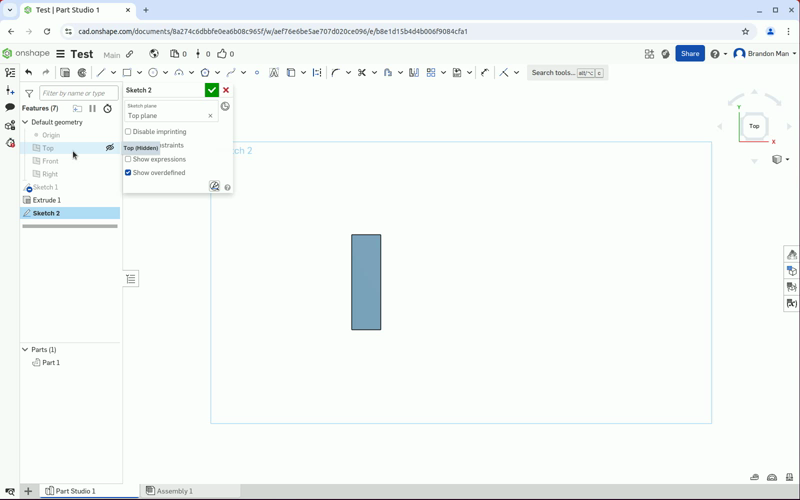
mouse_move(73, 352)
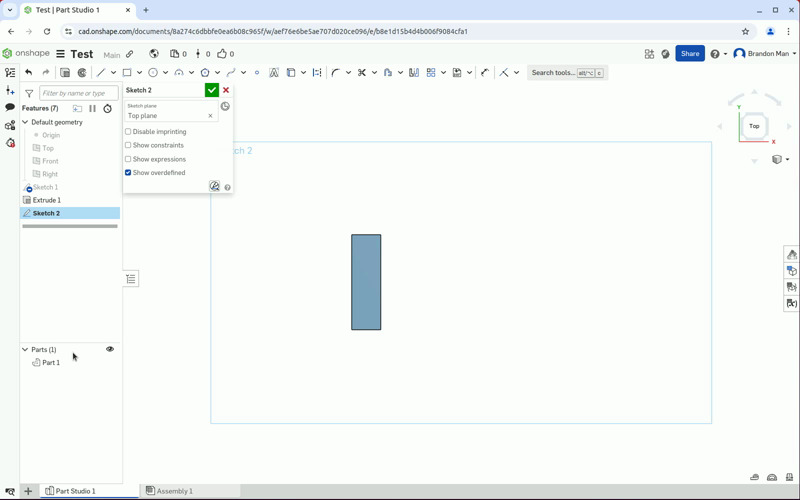
key(y)
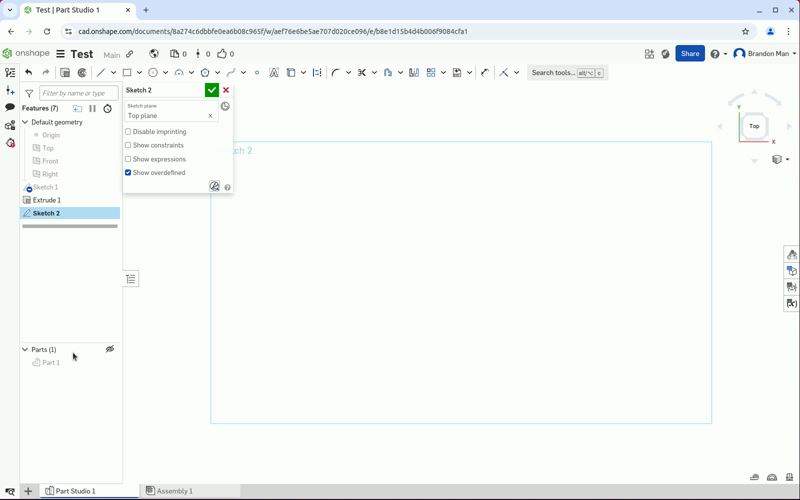
key(l)
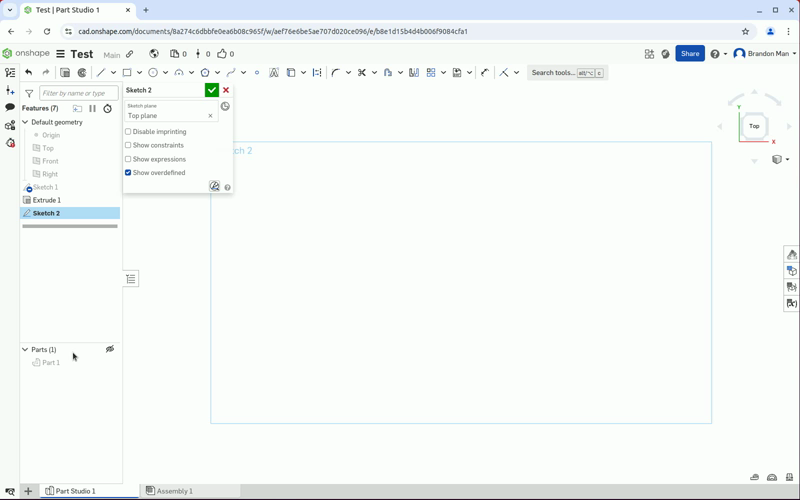
key_down(shift)
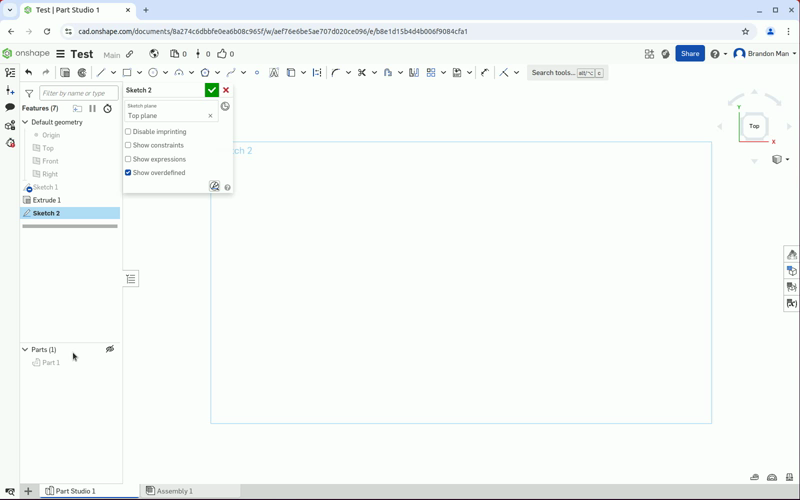
mouse_move(380, 329)
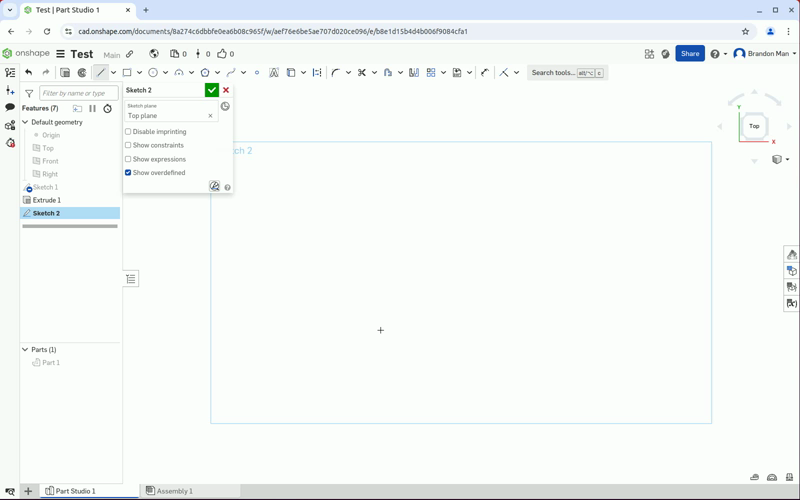
click(380, 329)
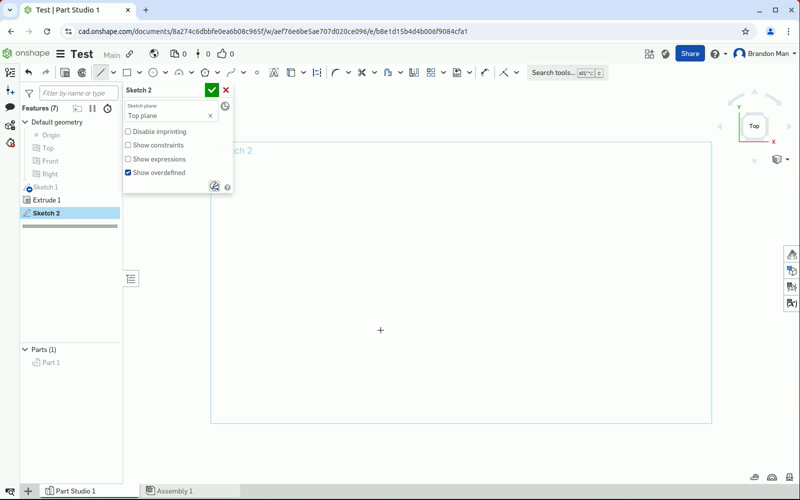
key_up(shift)
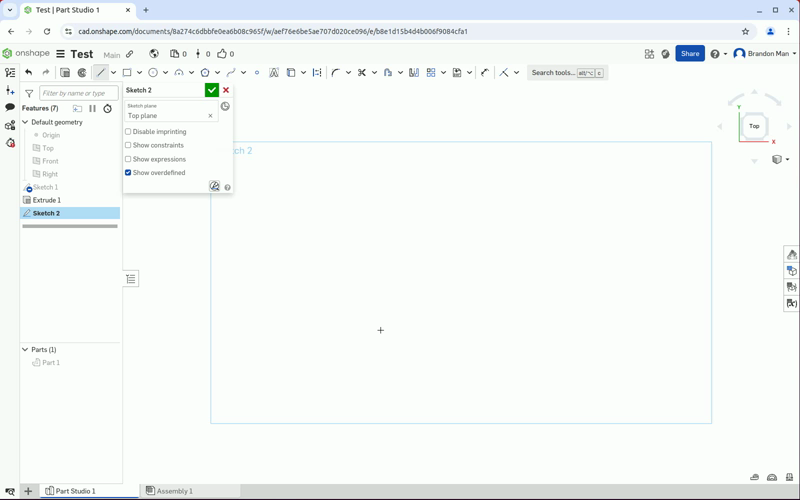
key_down(shift)
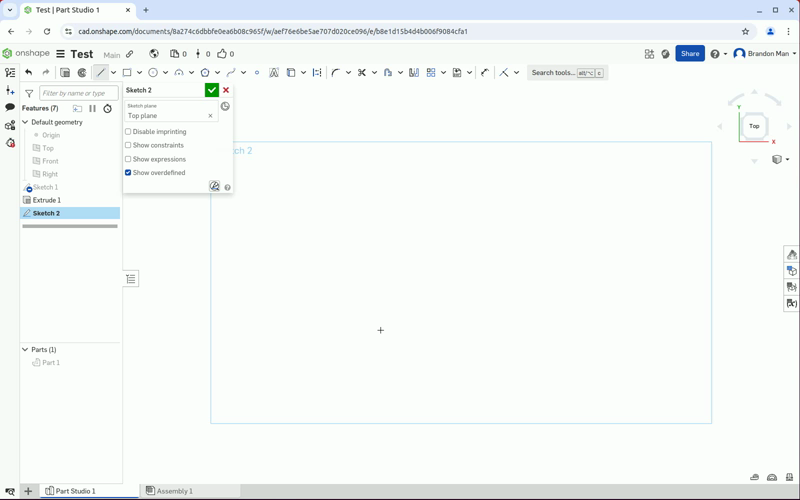
mouse_move(569, 329)
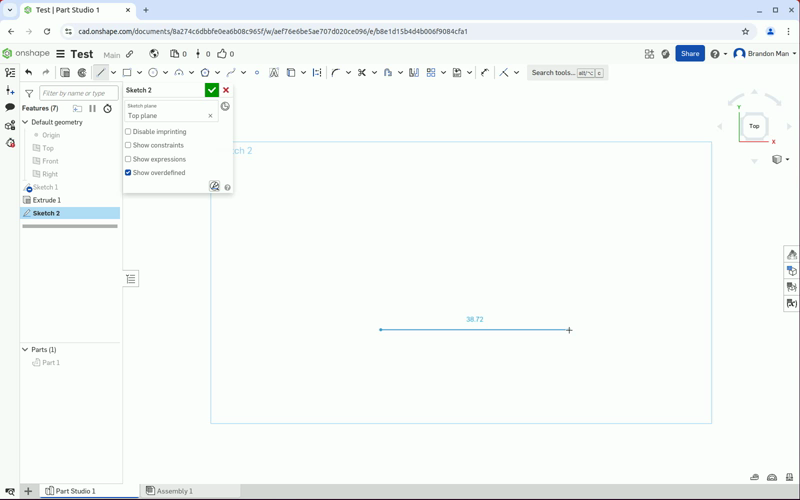
click(569, 329)
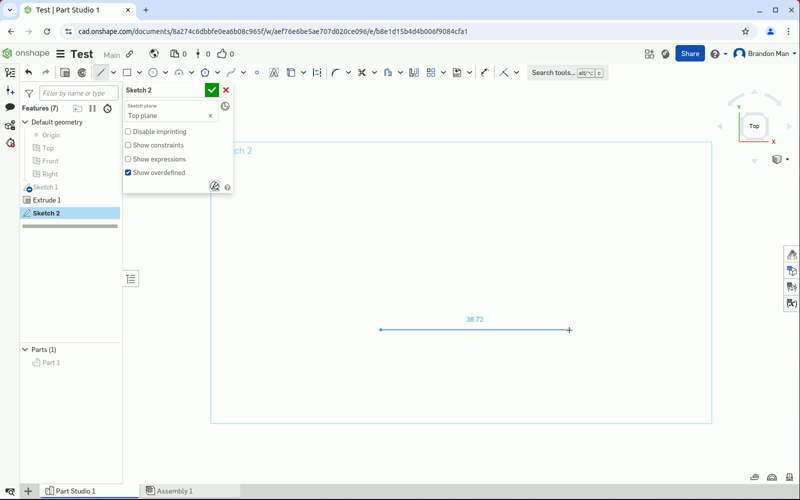
key_up(shift)
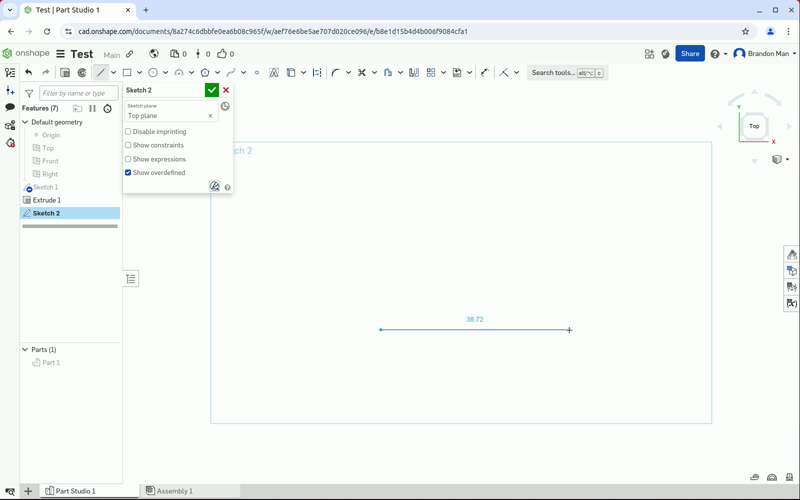
key_down(shift)
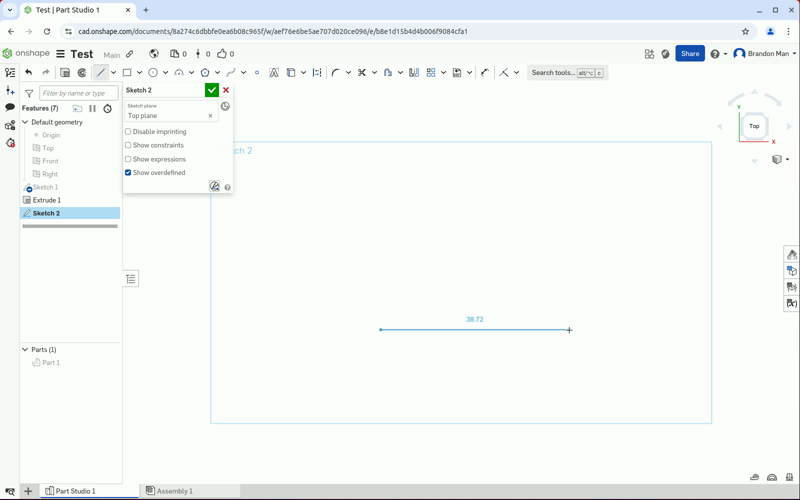
mouse_move(569, 234)
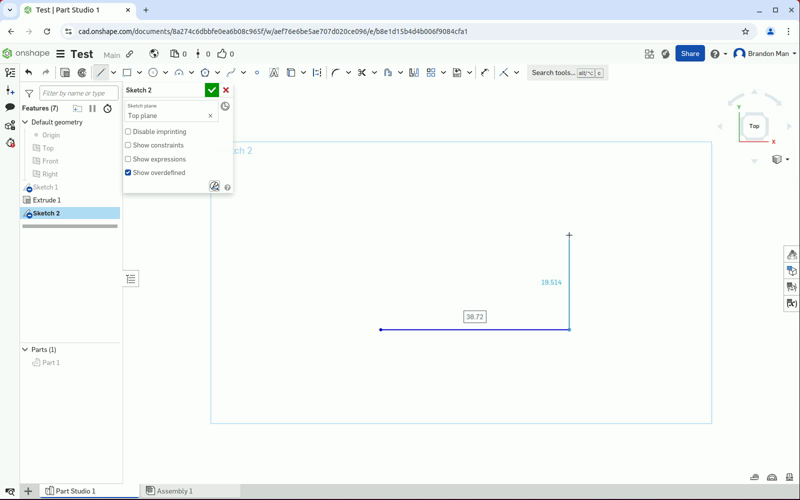
click(569, 234)
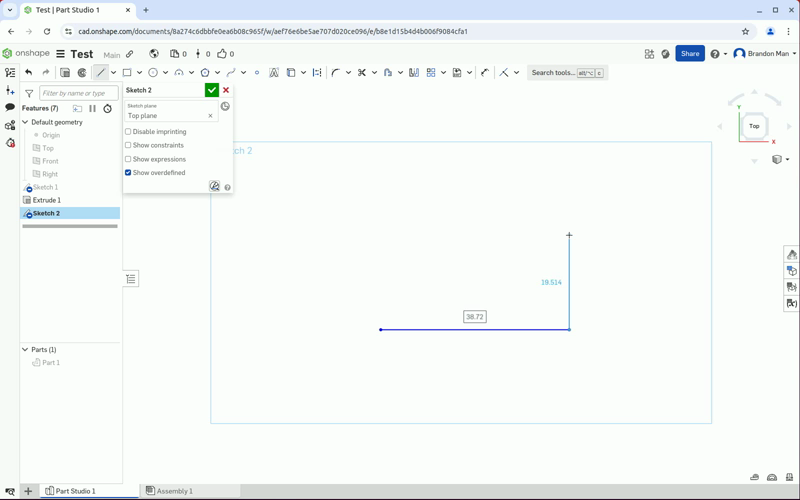
key_up(shift)
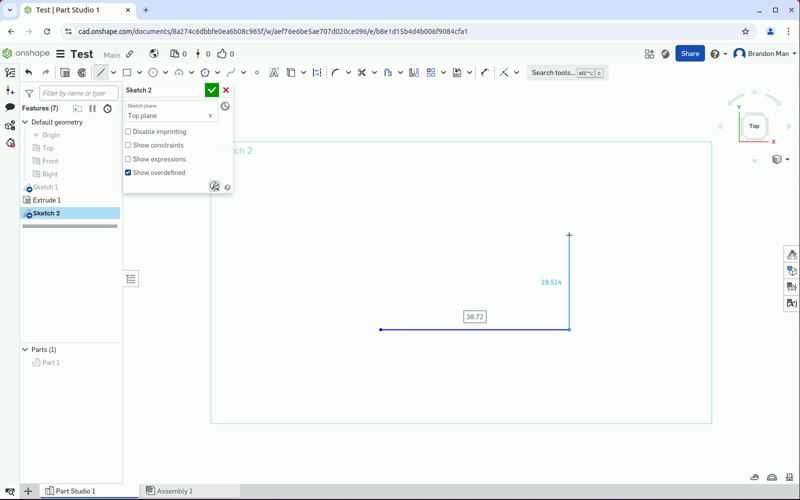
key_down(shift)
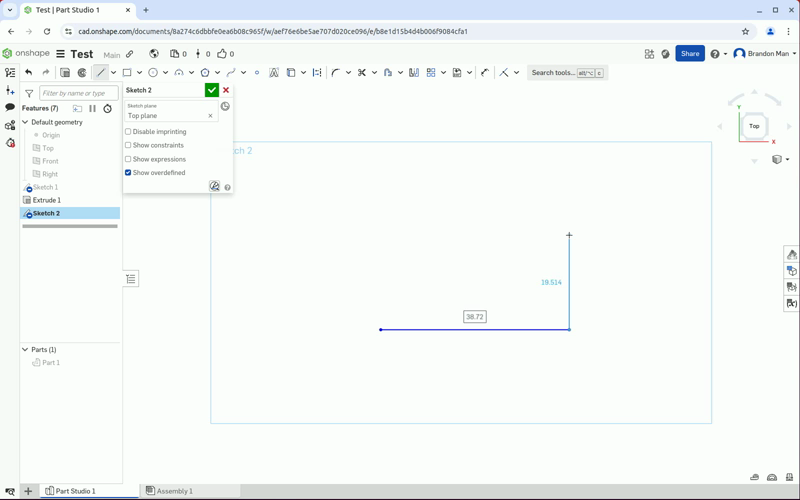
mouse_move(380, 234)
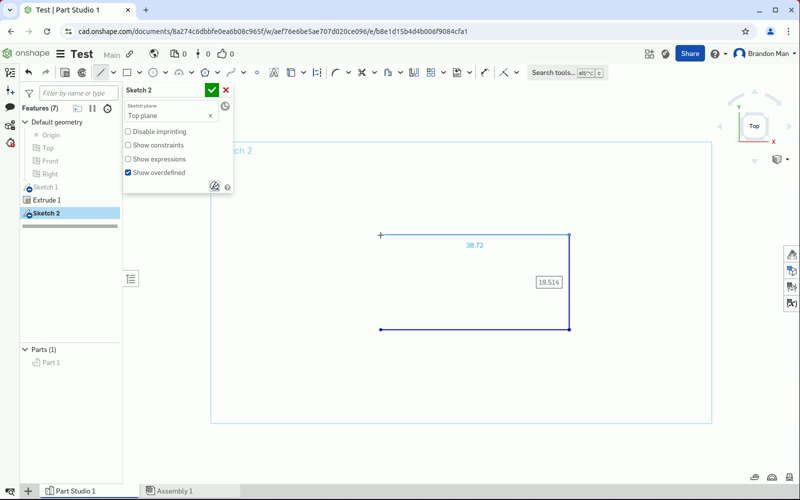
click(380, 234)
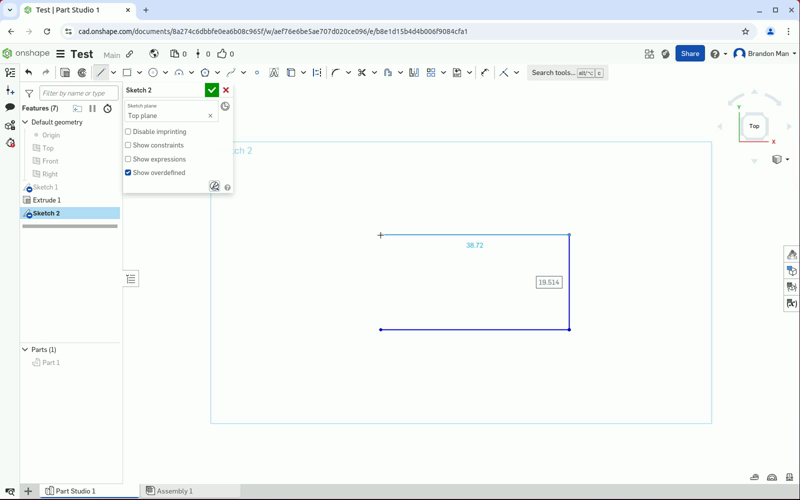
key_up(shift)
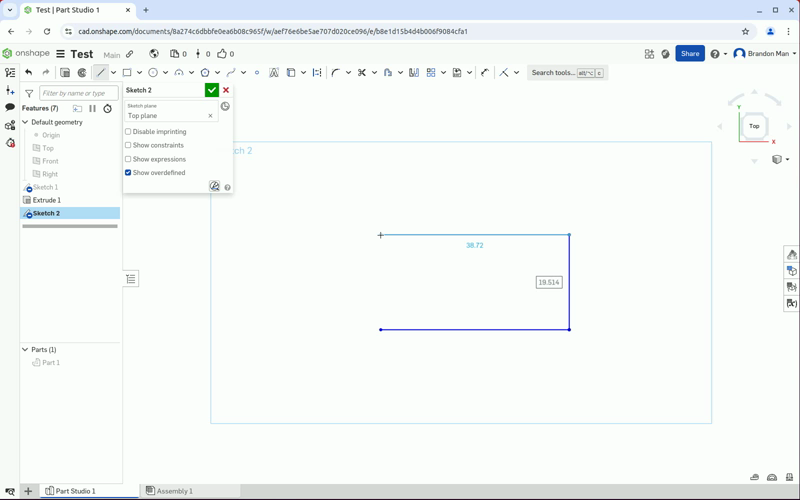
key_down(shift)
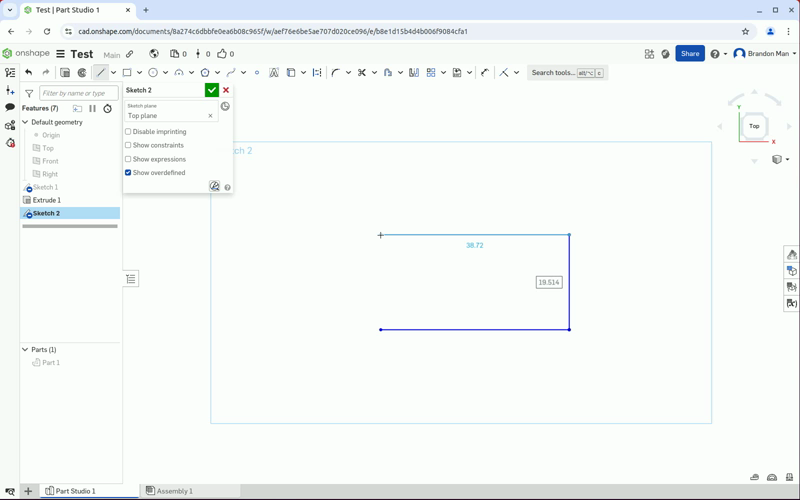
mouse_move(380, 329)
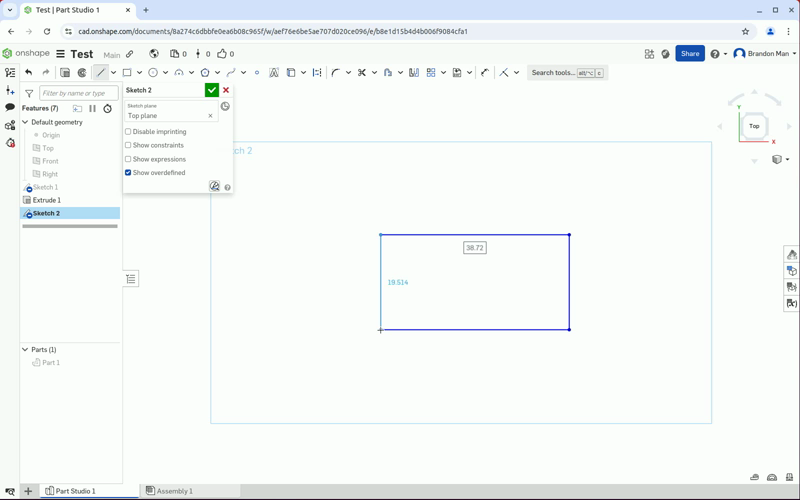
key_up(shift)
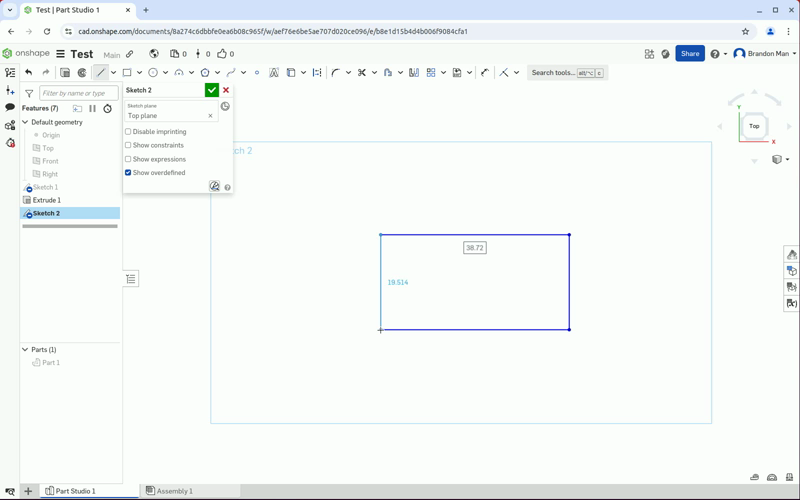
click(380, 329)
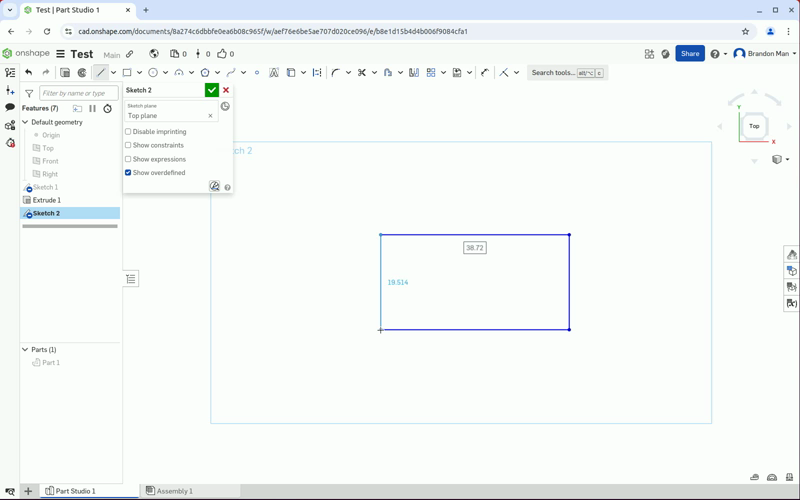
key(esc)
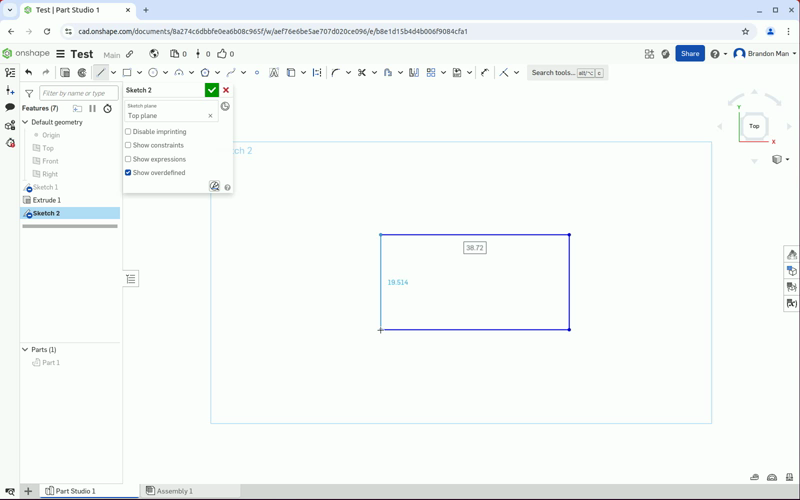
key(c)
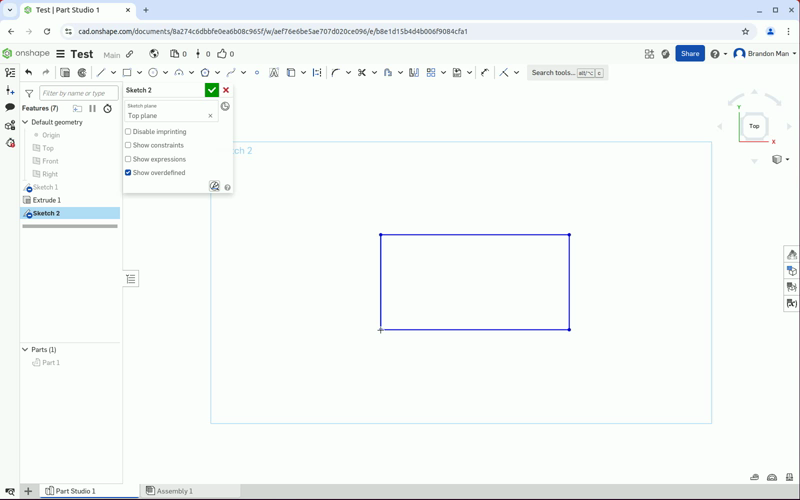
key_down(shift)
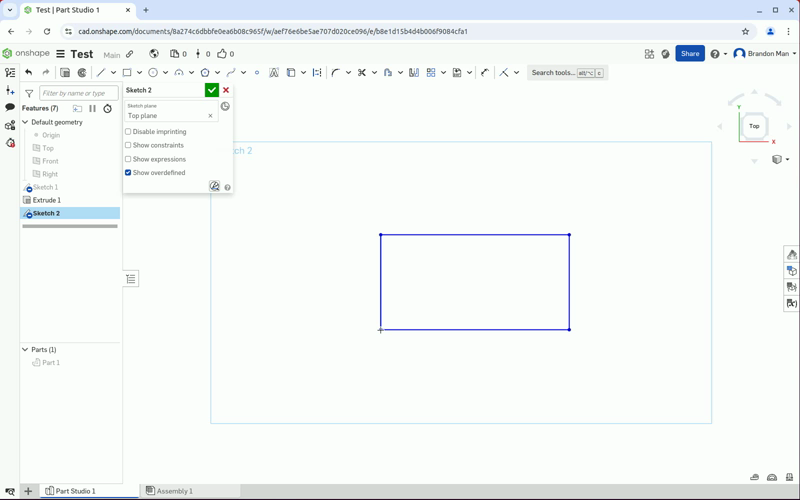
mouse_move(438, 282)
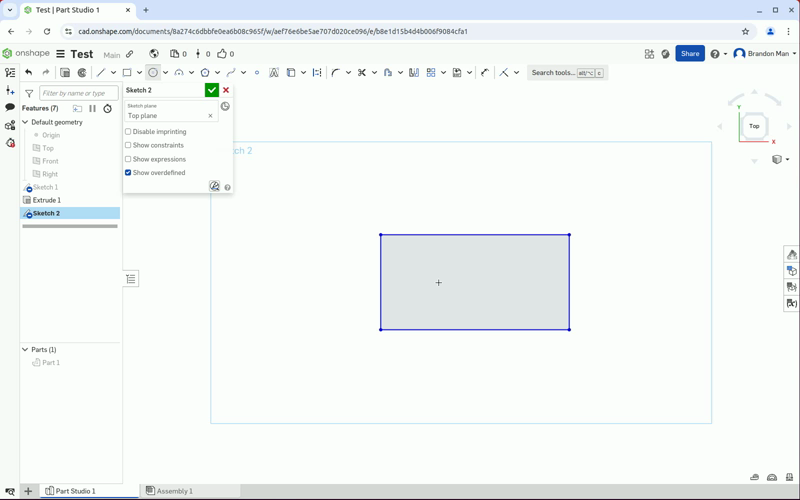
click(438, 282)
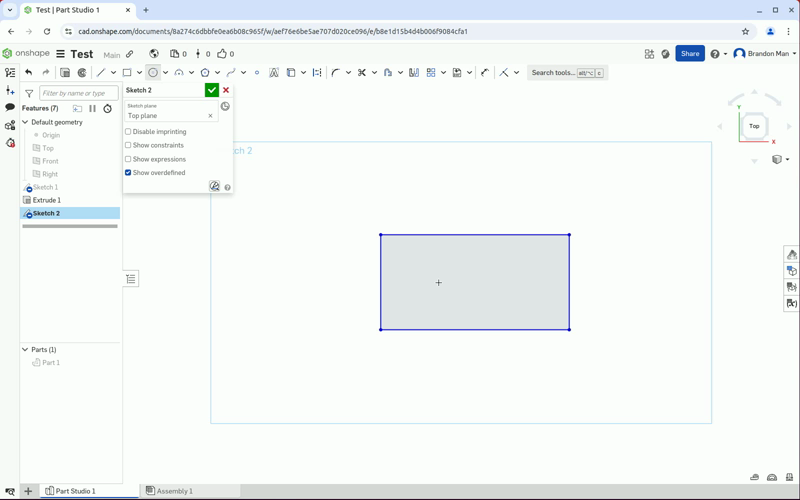
key_up(shift)
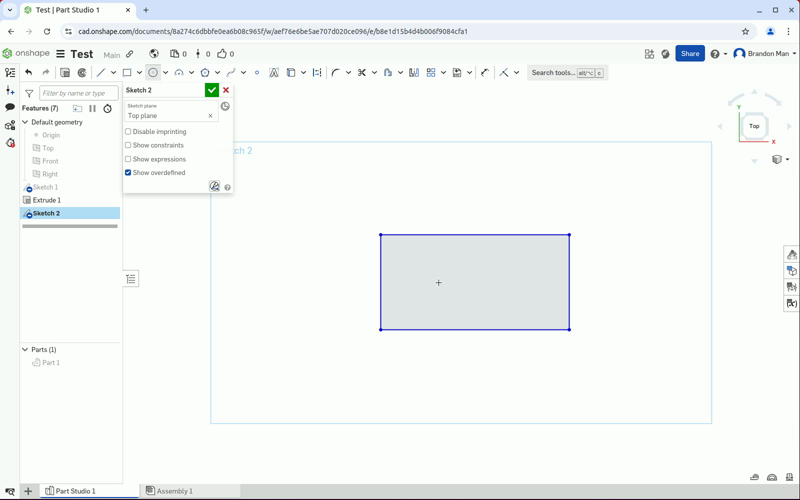
mouse_move(458, 282)
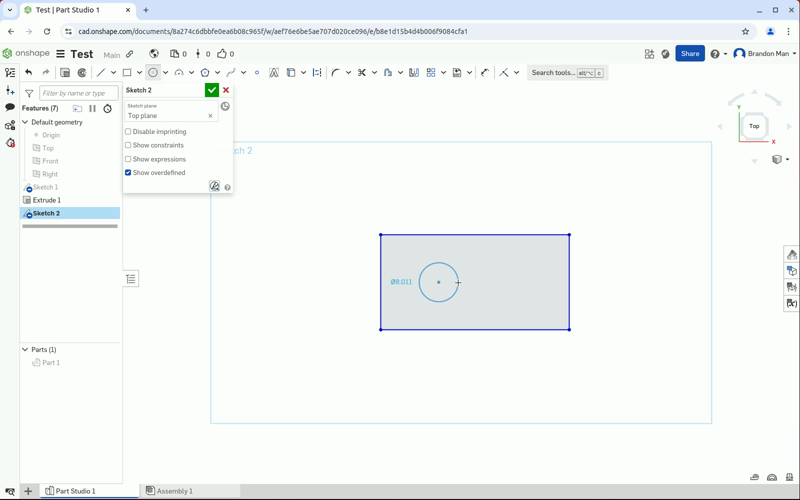
click(458, 282)
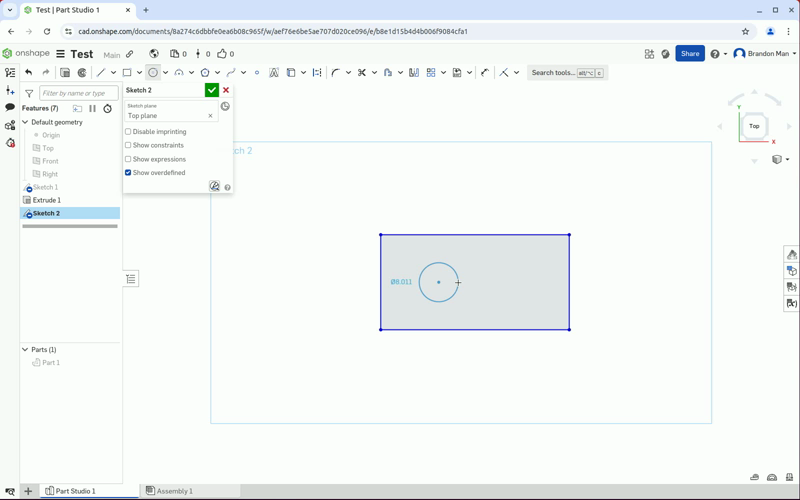
key(esc)
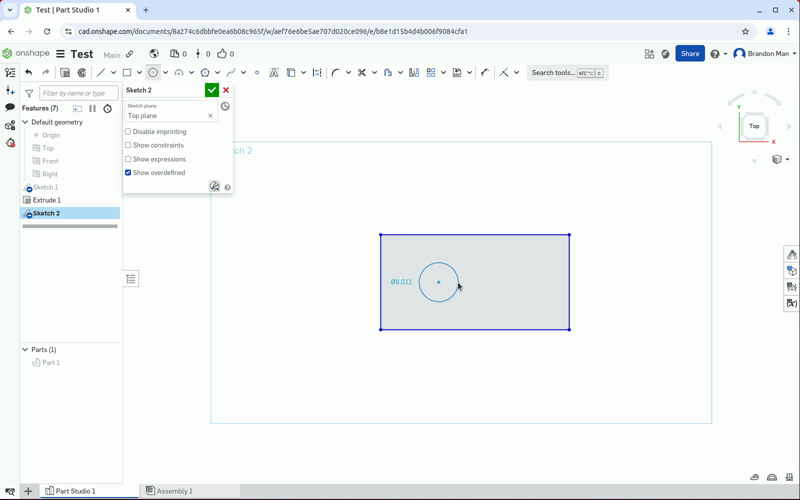
key(c)
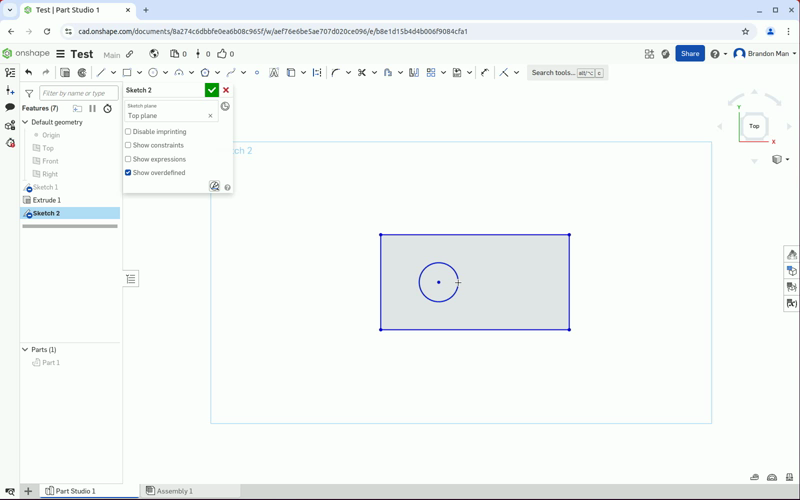
key_down(shift)
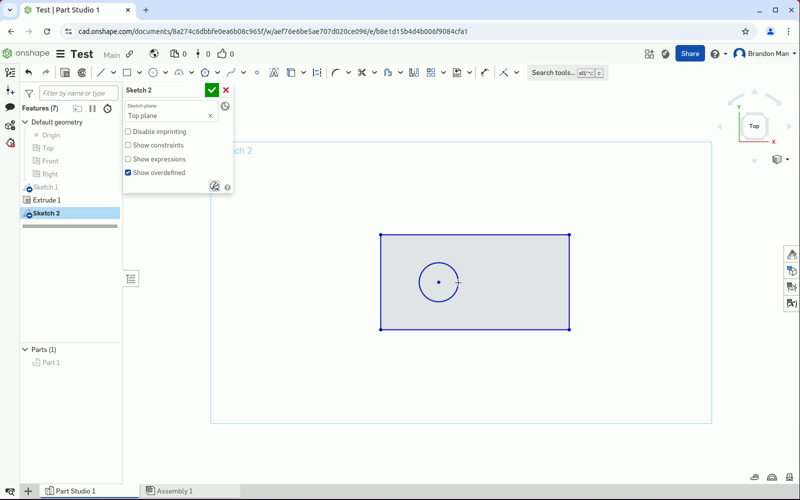
mouse_move(525, 282)
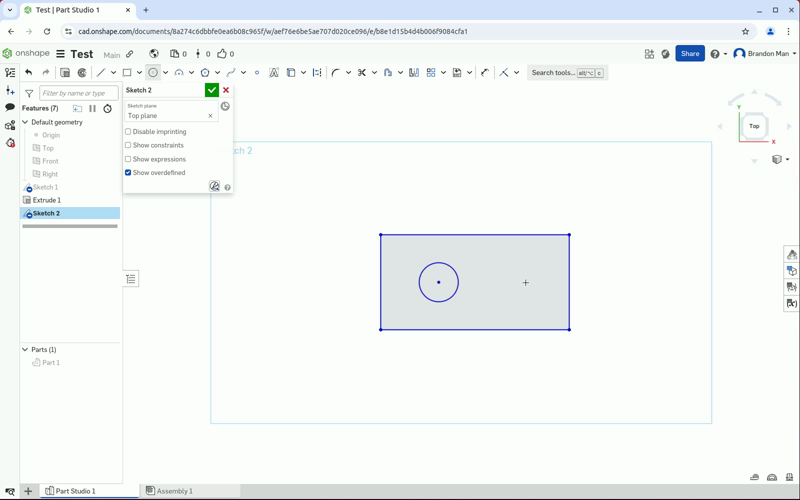
click(525, 282)
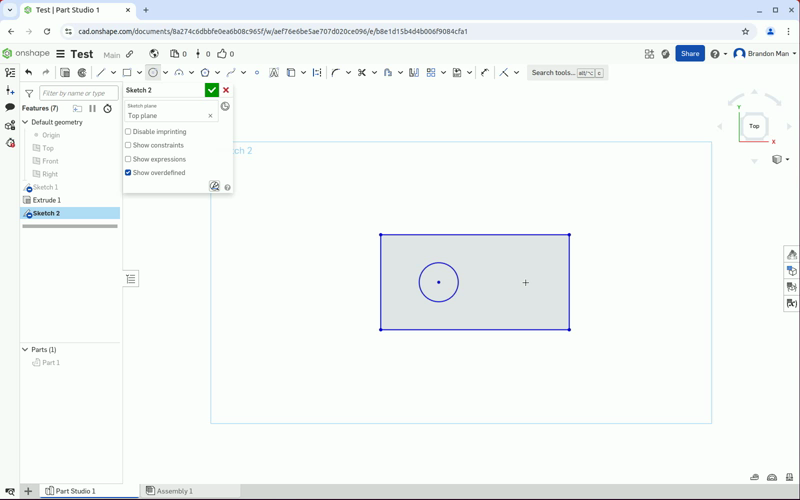
key_up(shift)
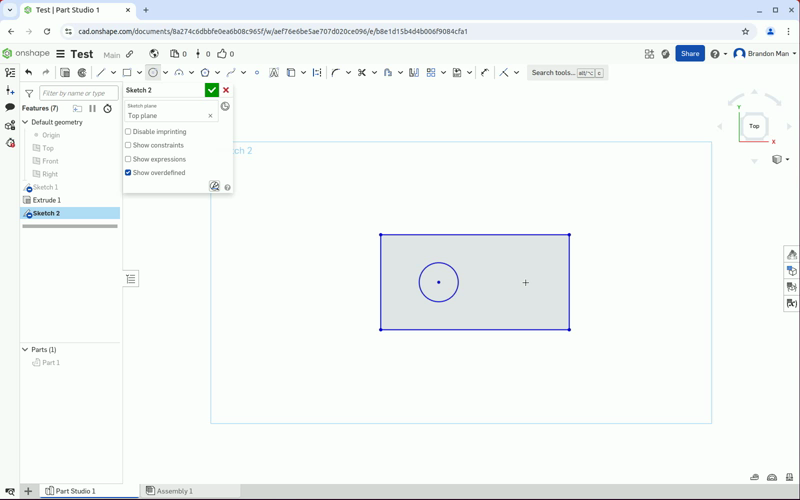
mouse_move(545, 282)
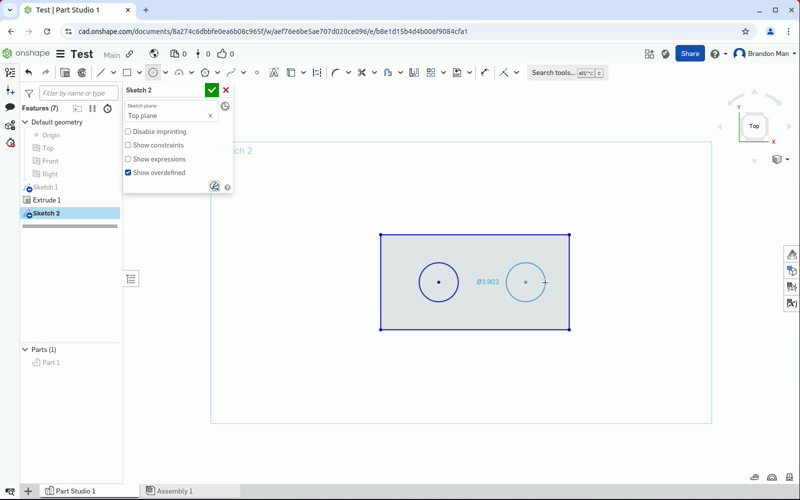
click(545, 282)
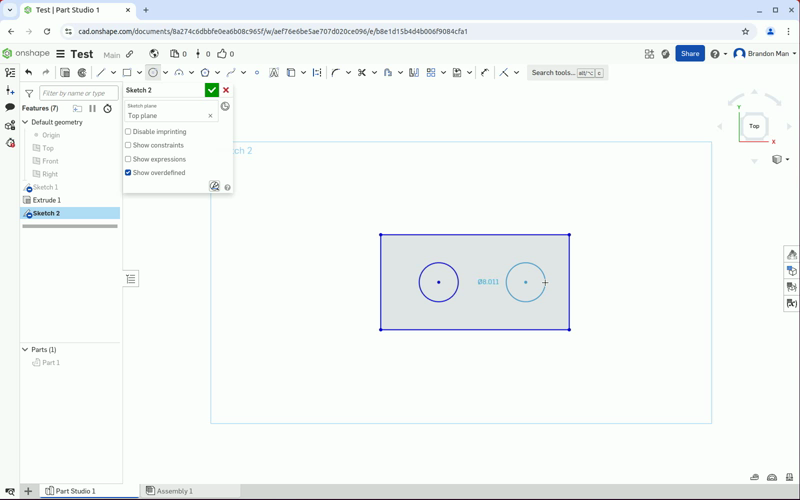
key(esc)
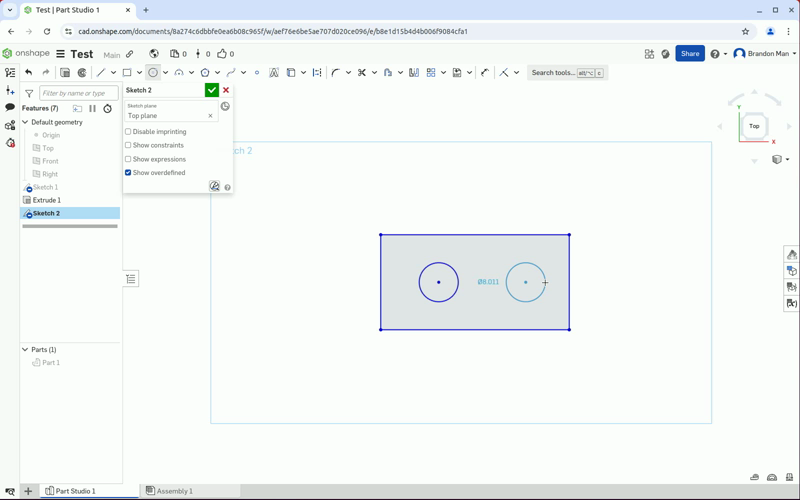
mouse_move(461, 261)
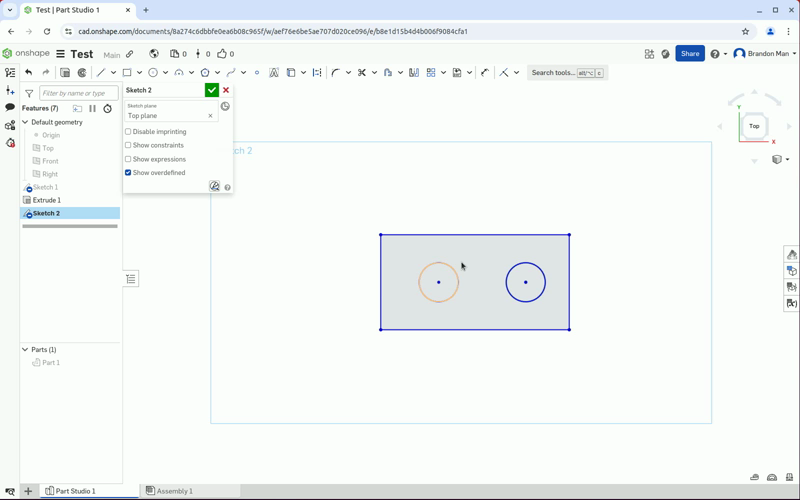
click(461, 261)
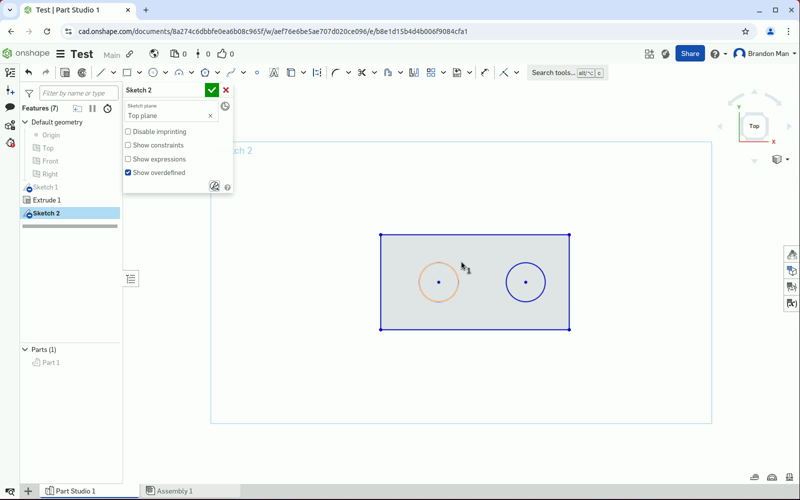
mouse_move(73, 352)
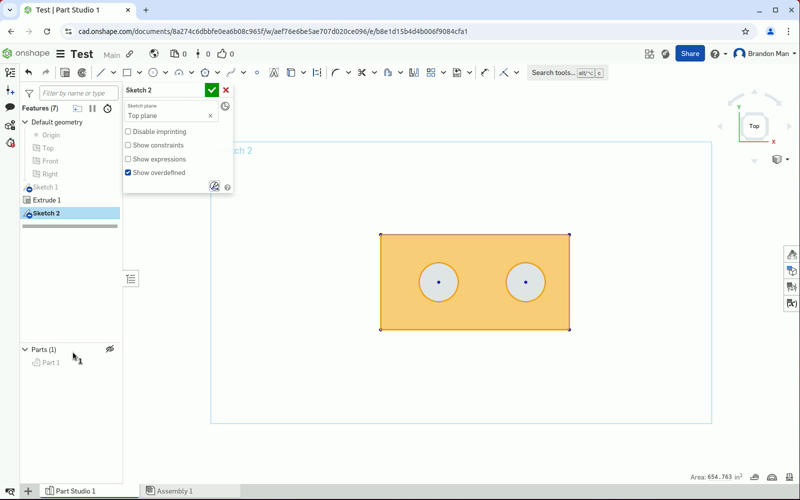
key(shift+y)
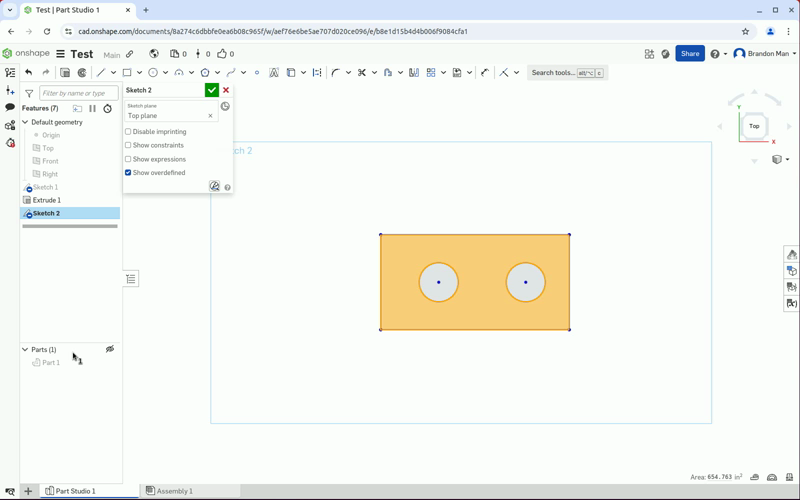
key(shift+e)
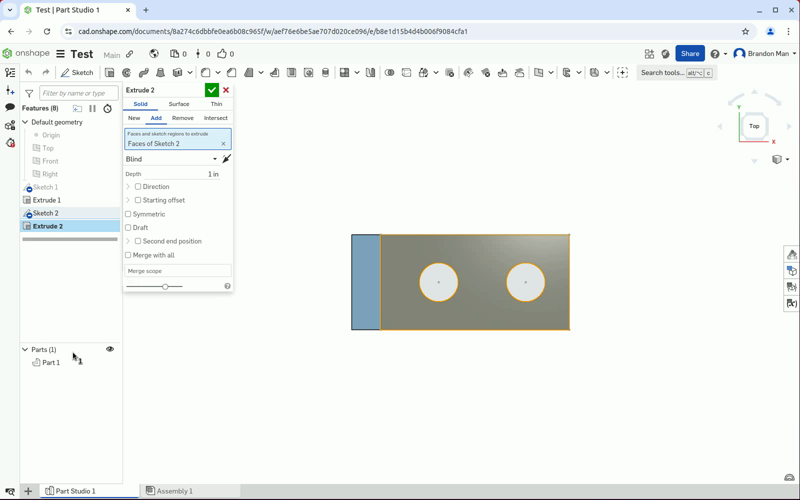
mouse_move(143, 106)
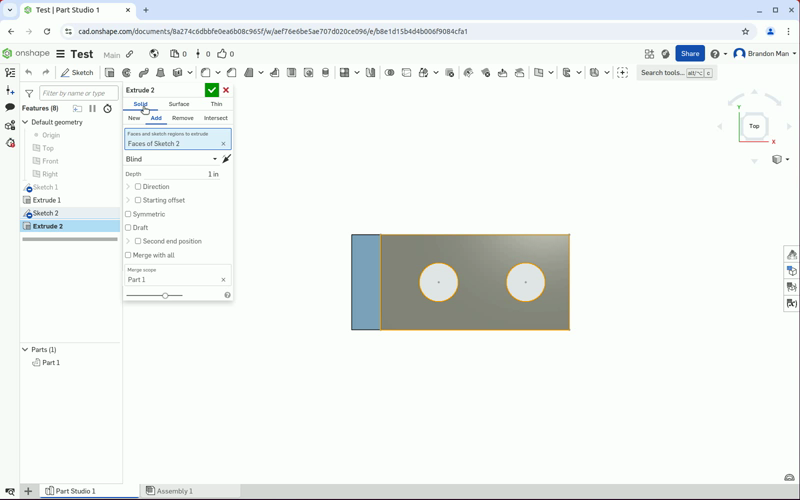
click(143, 106)
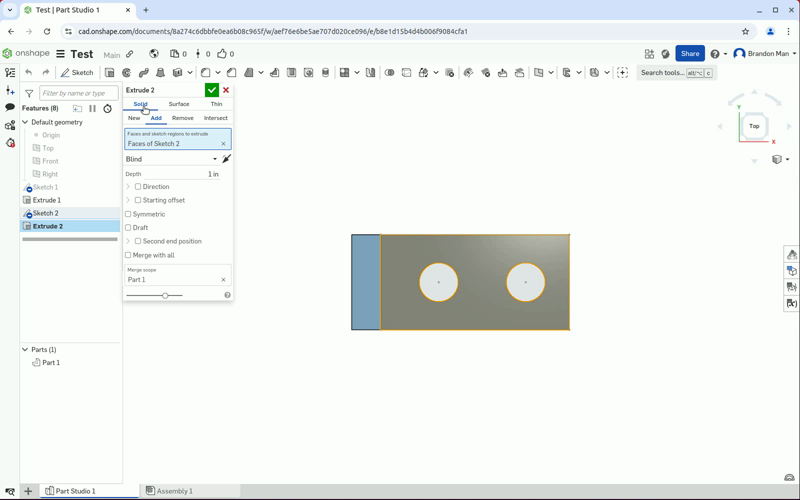
mouse_move(137, 120)
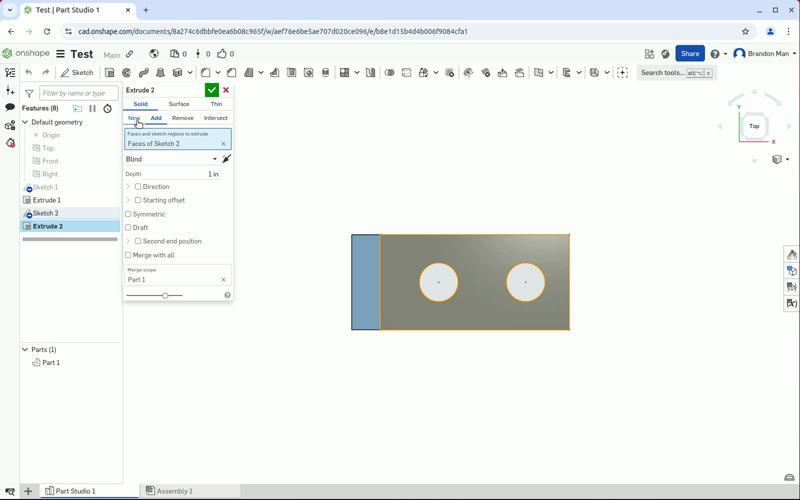
click(137, 120)
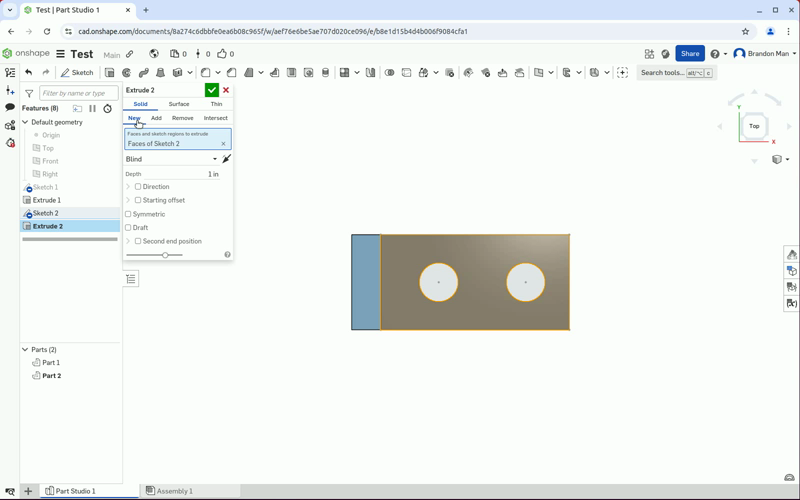
key(tab, 4)
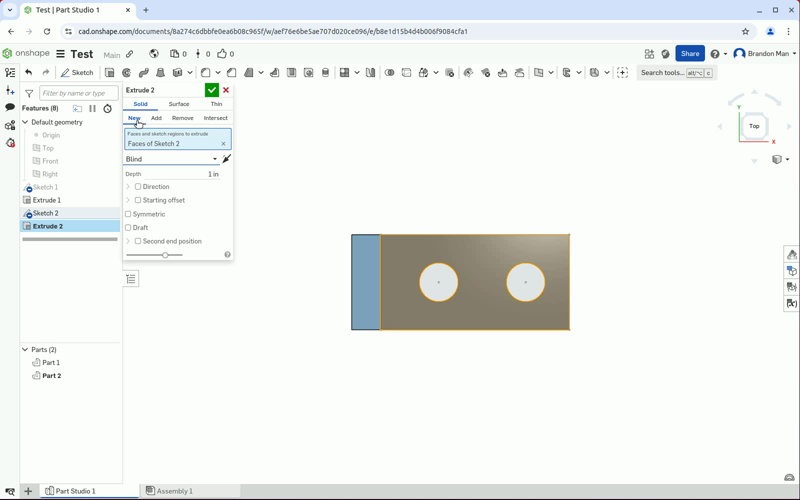
text(4.574)
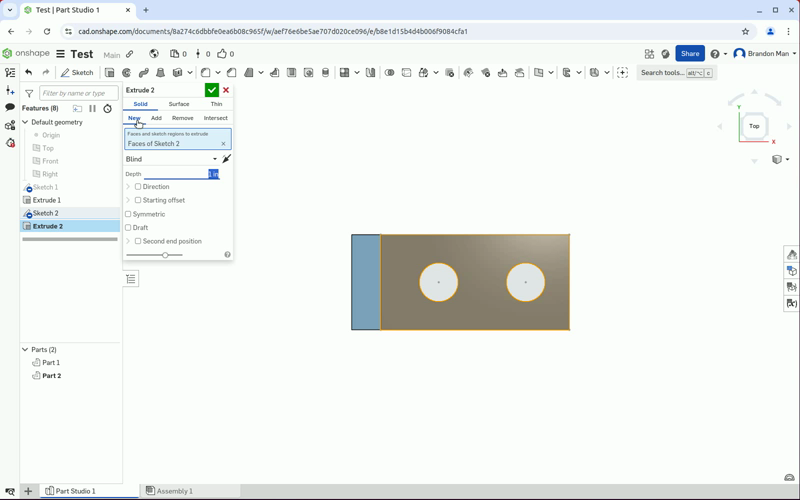
key(enter)
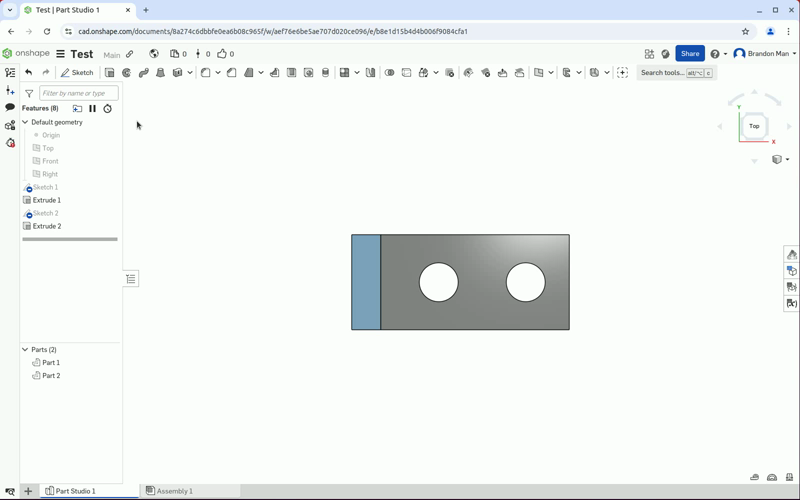
key(shift+h)
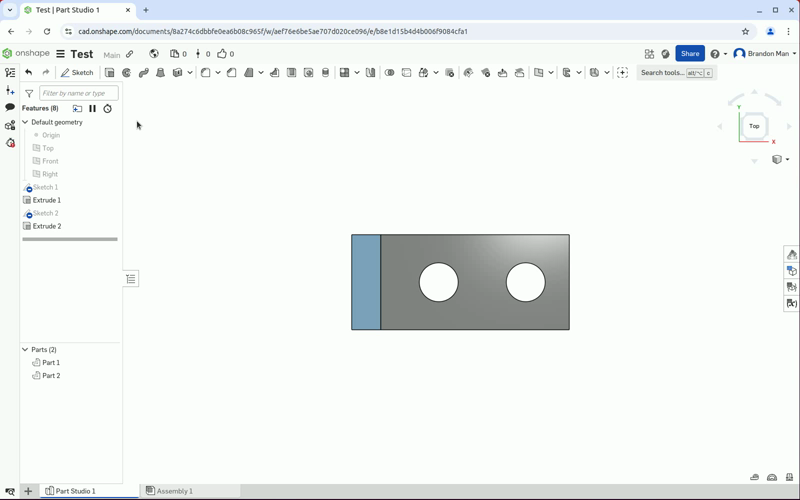
key(shift+h)
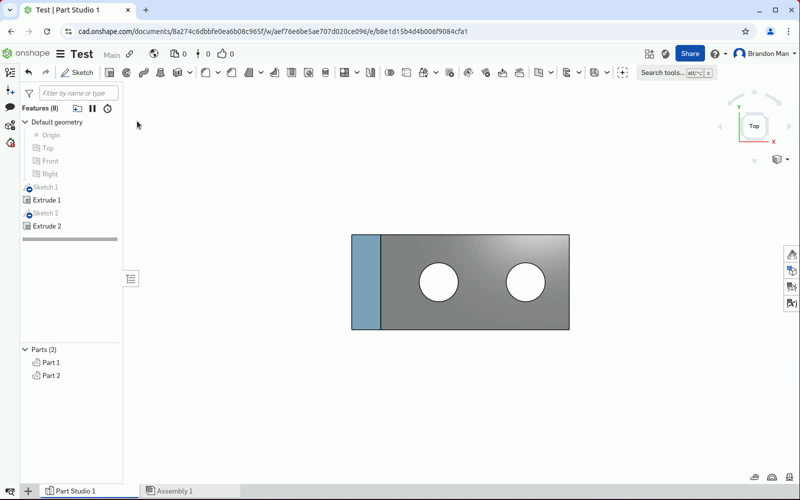
mouse_move(73, 189)
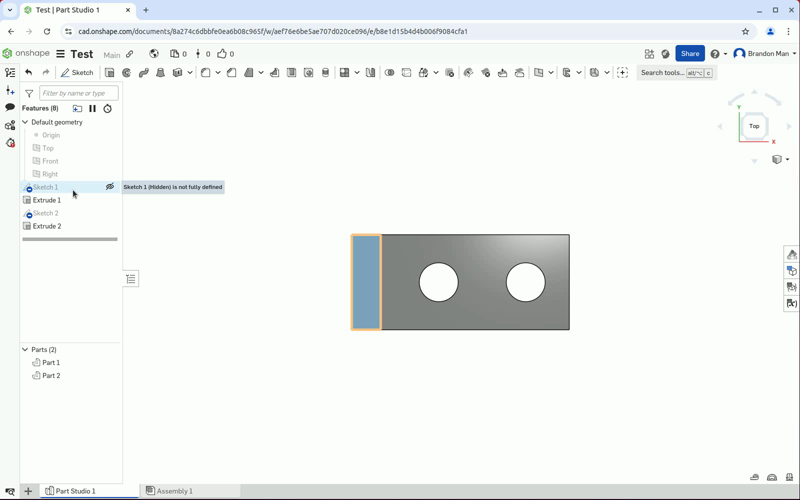
click(73, 189)
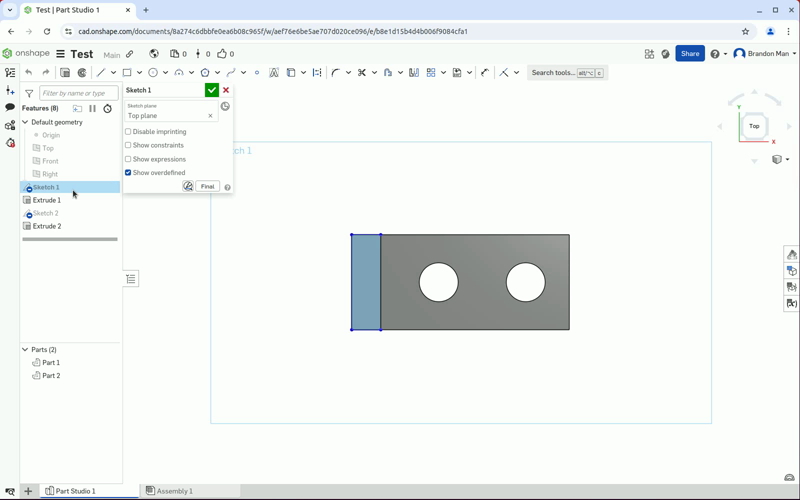
mouse_move(229, 92)
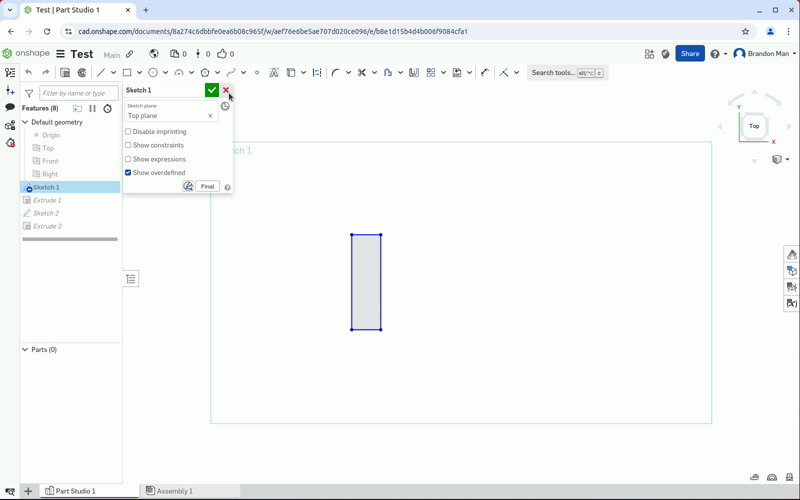
click(229, 92)
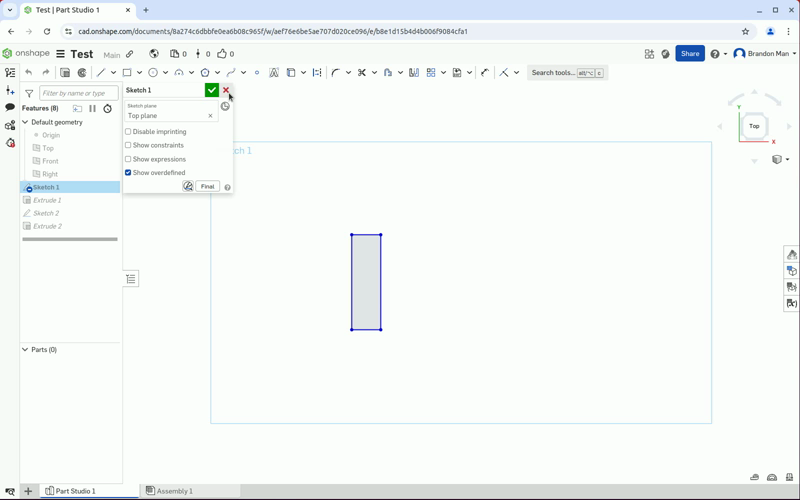
key(shift+s)
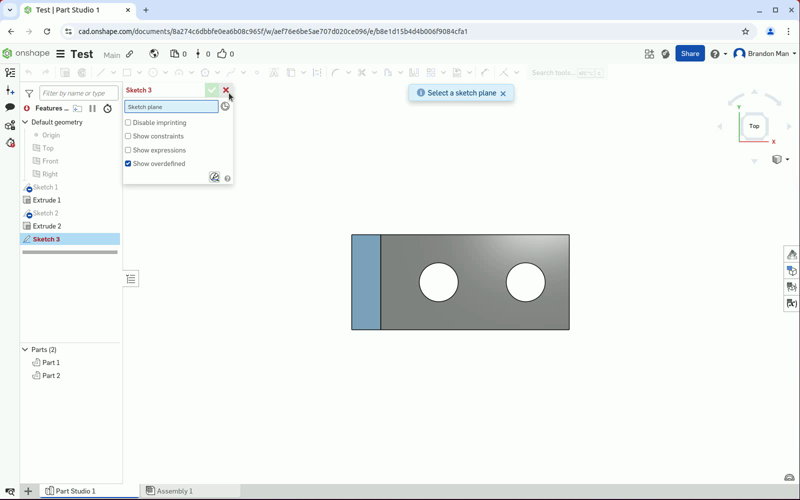
mouse_move(73, 150)
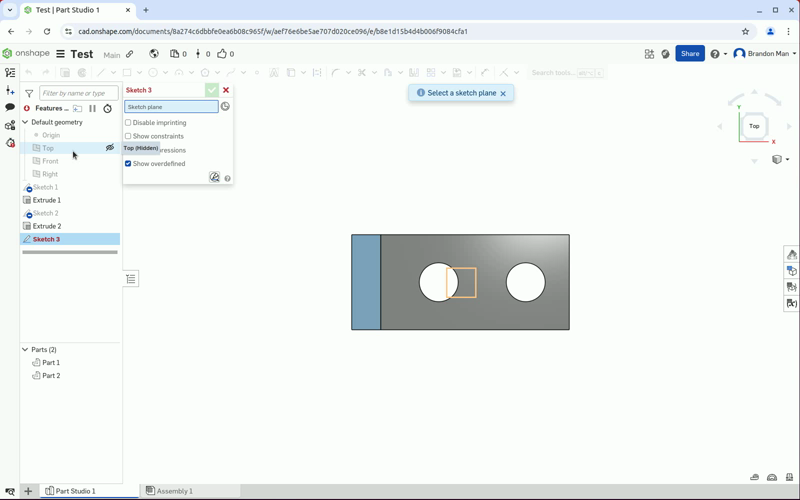
click(73, 150)
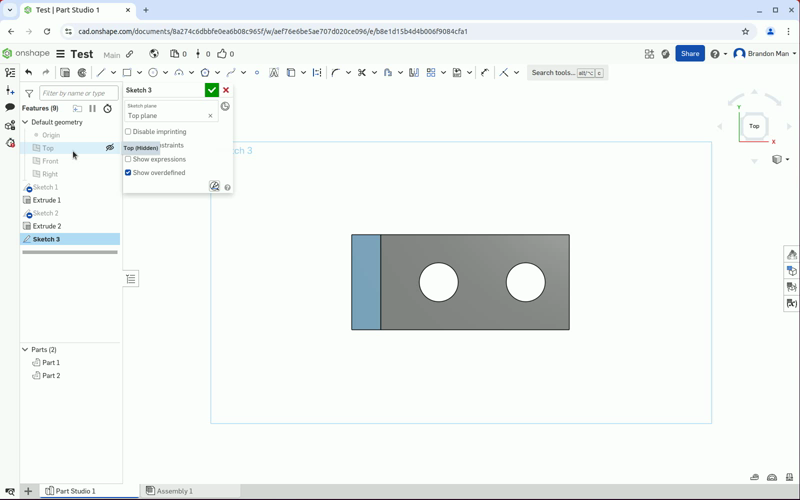
mouse_move(73, 352)
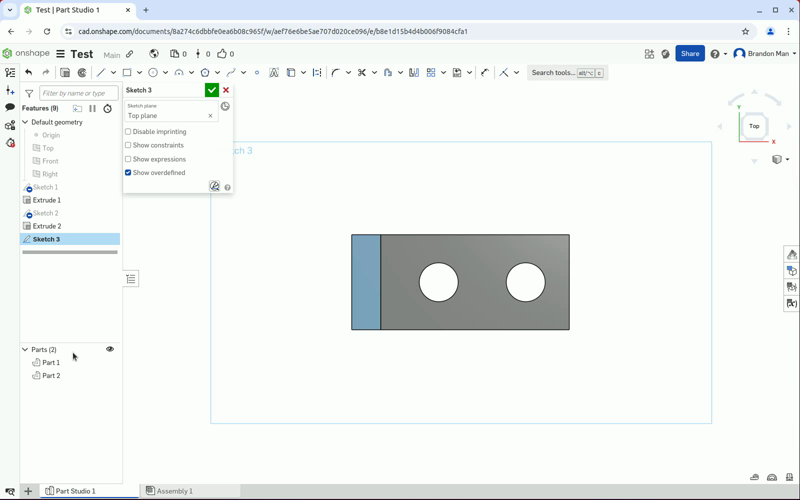
key(y)
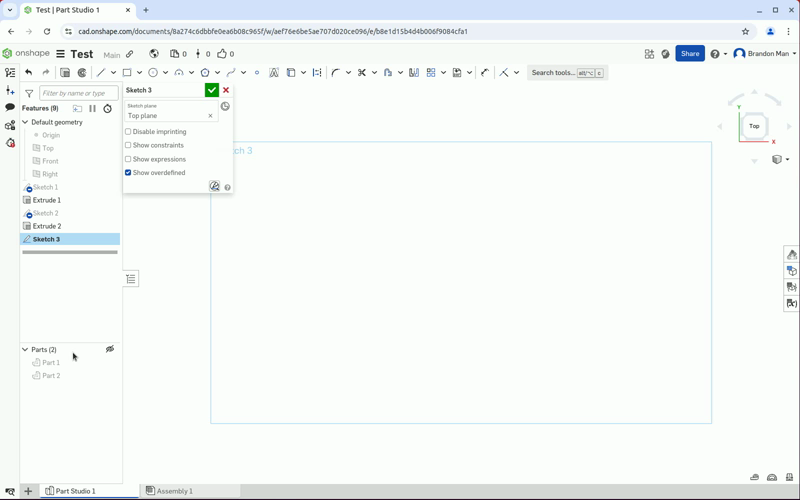
key(l)
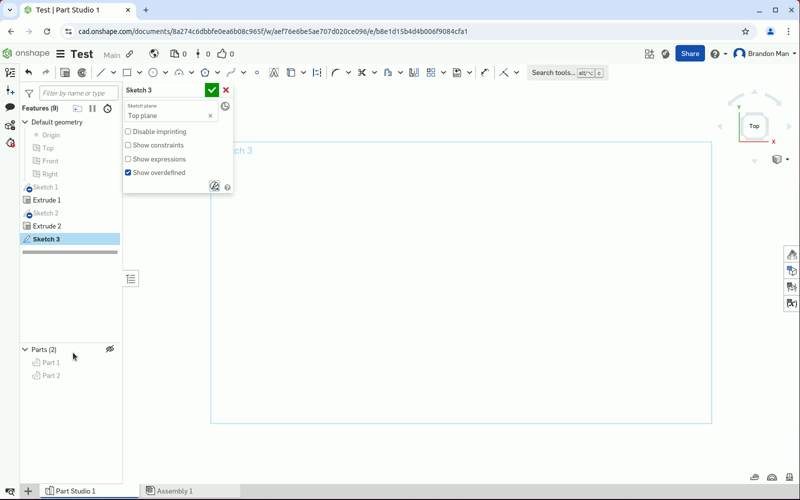
key_down(shift)
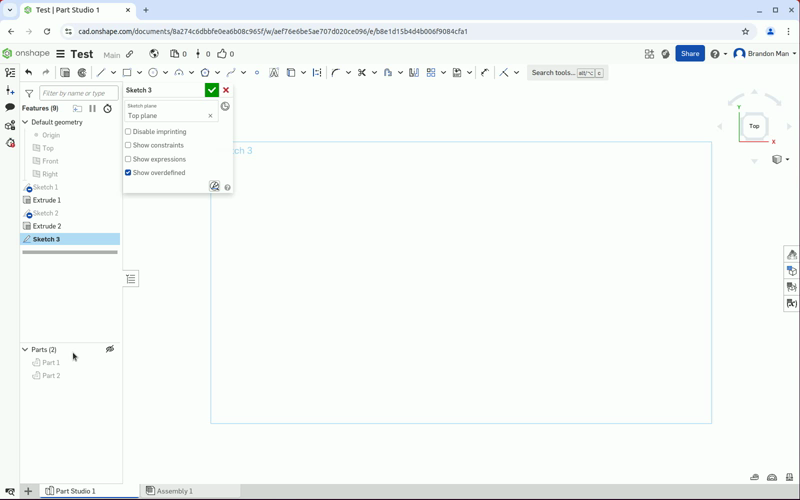
mouse_move(351, 329)
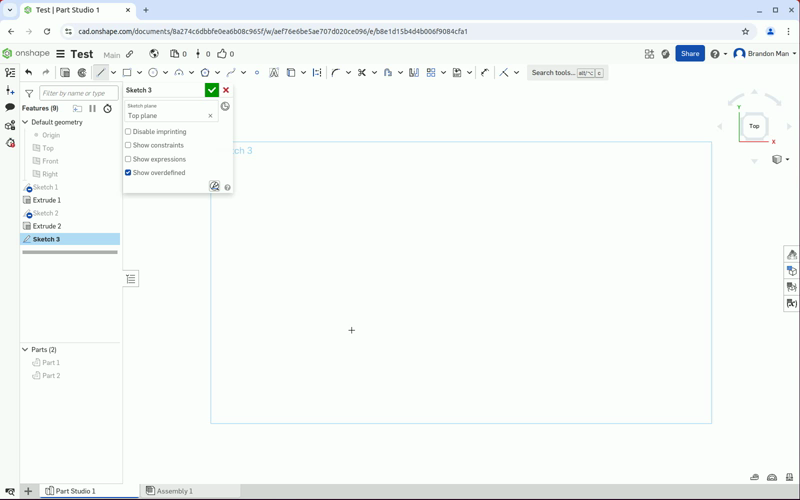
click(351, 329)
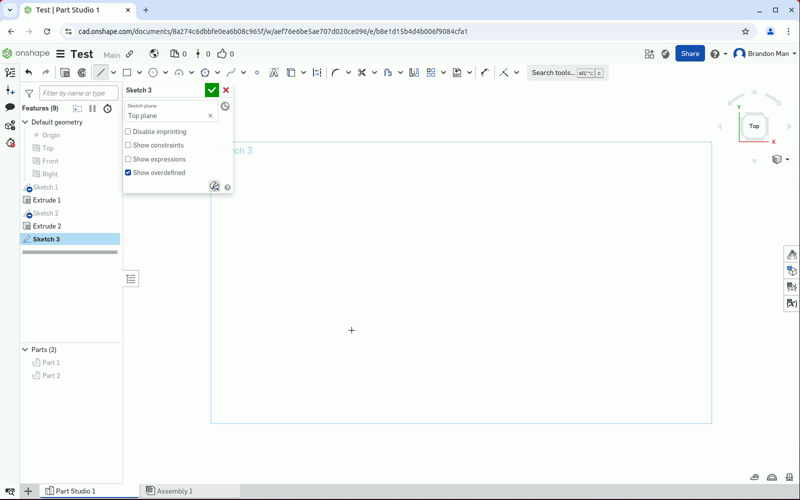
key_up(shift)
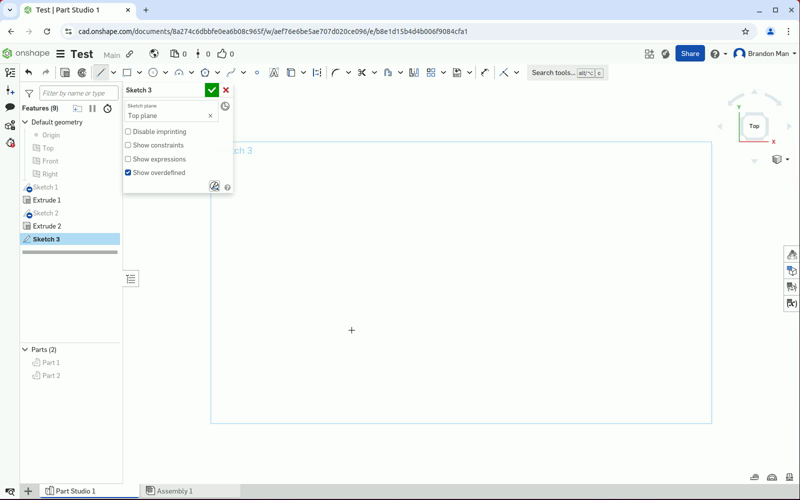
key_down(shift)
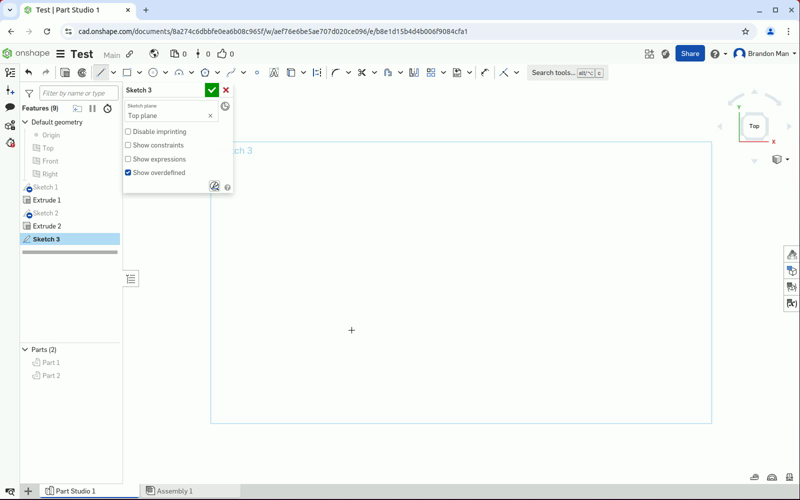
mouse_move(381, 329)
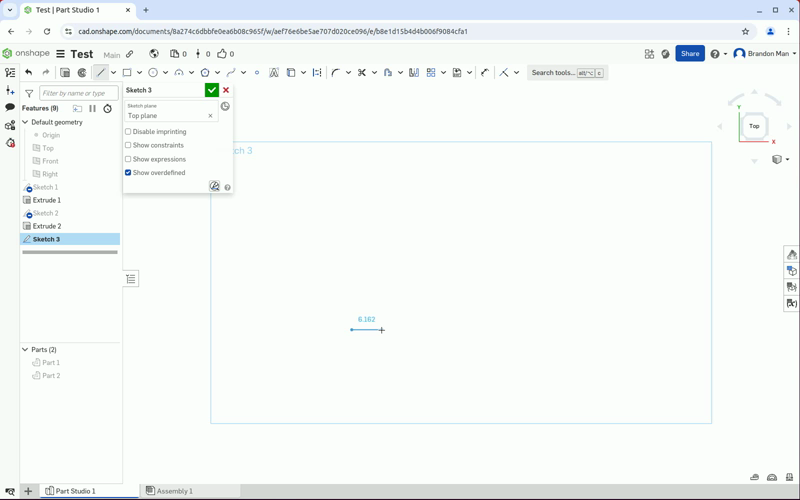
mouse_move(380, 329)
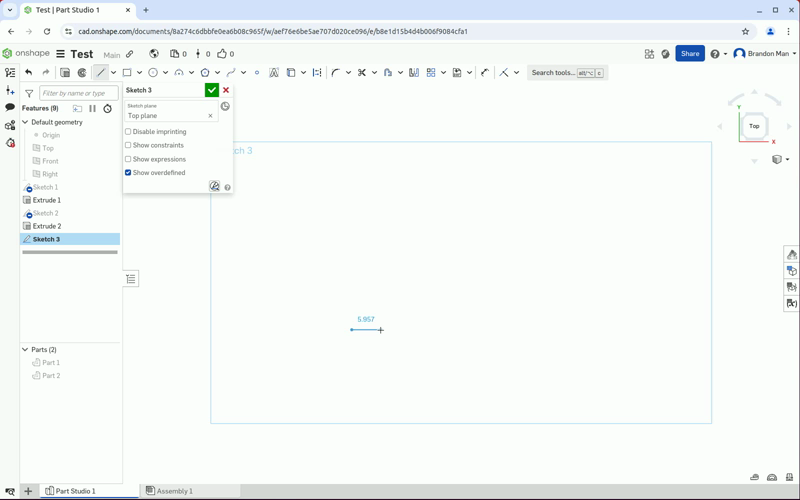
click(380, 329)
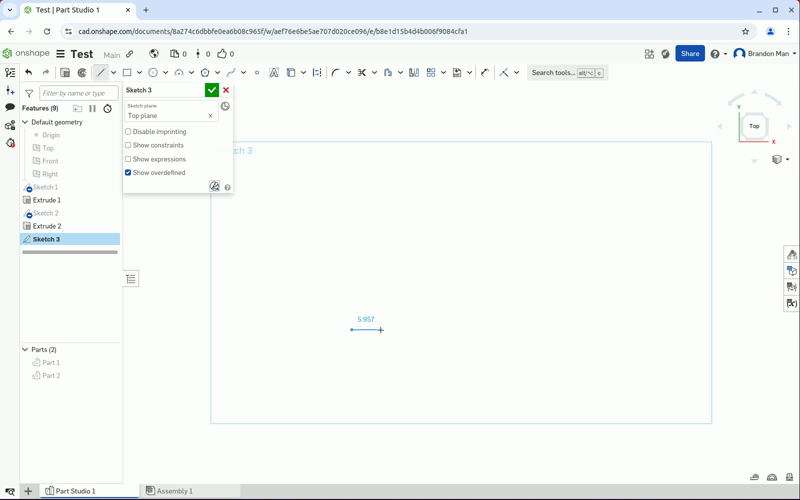
key_up(shift)
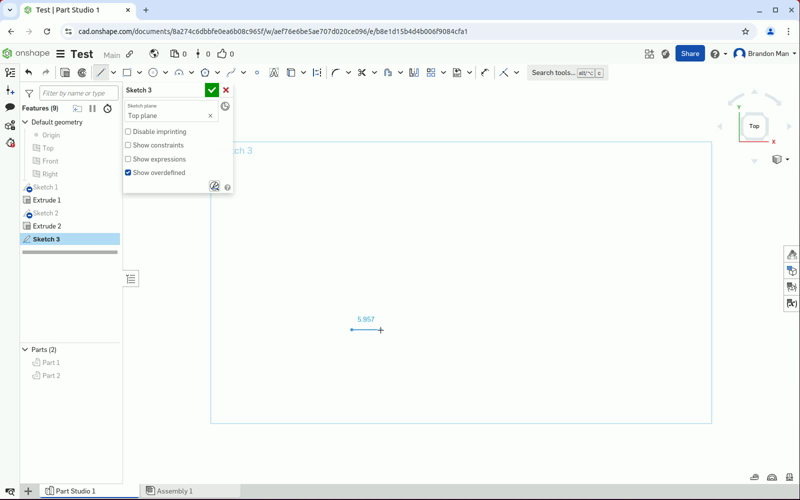
key_down(shift)
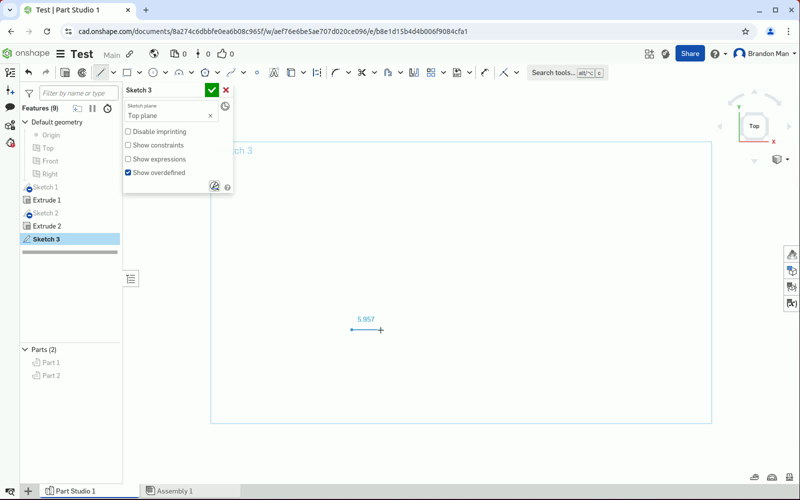
mouse_move(380, 234)
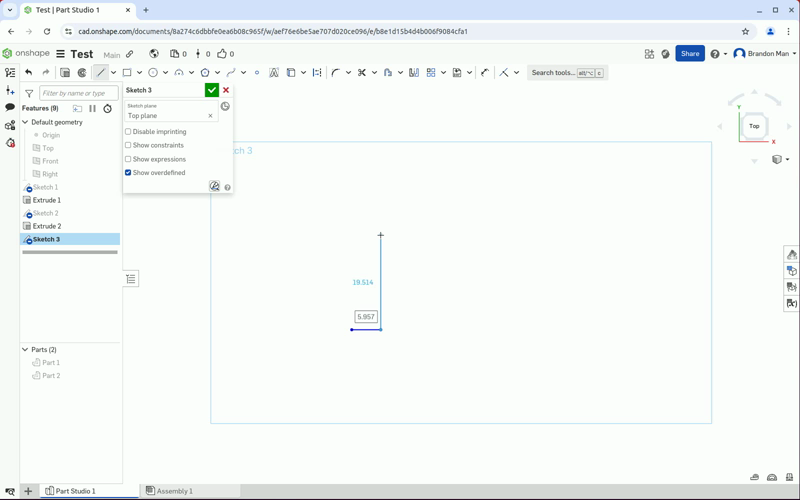
click(380, 234)
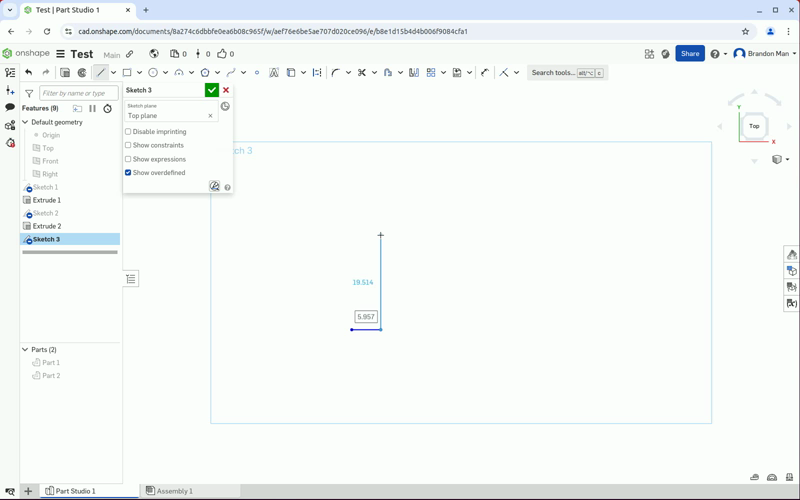
key_up(shift)
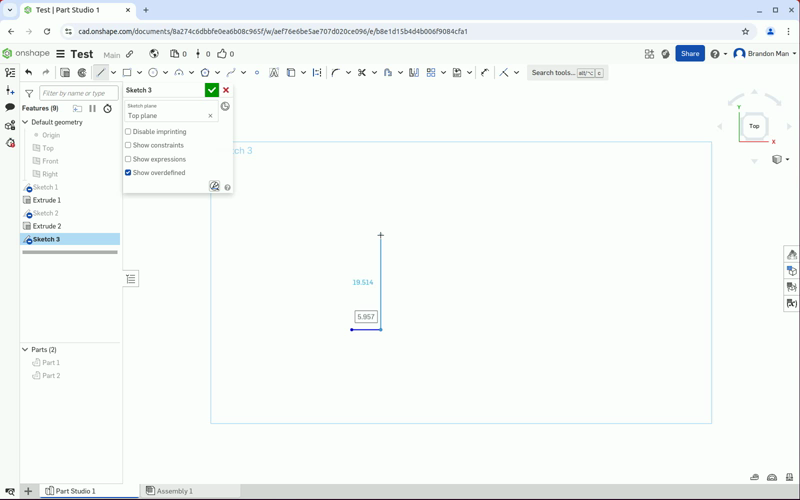
key_down(shift)
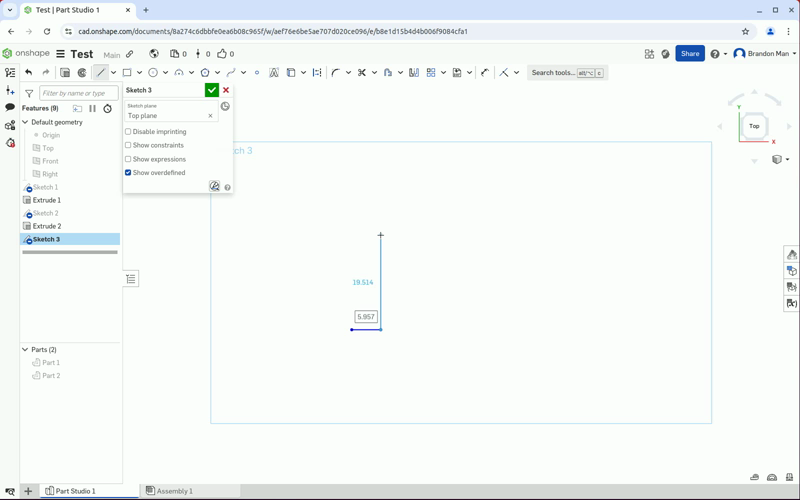
mouse_move(410, 234)
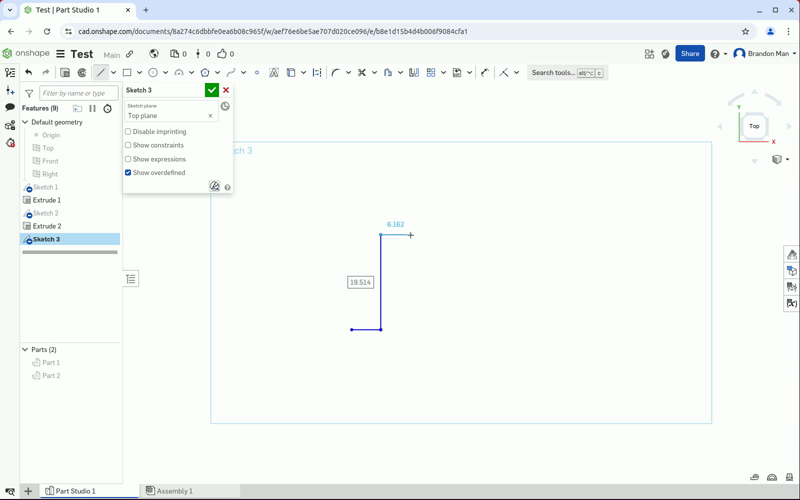
mouse_move(351, 234)
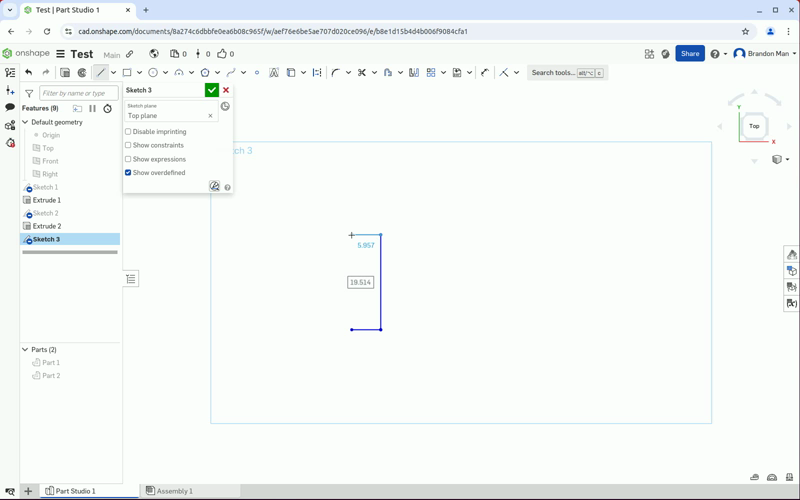
click(351, 234)
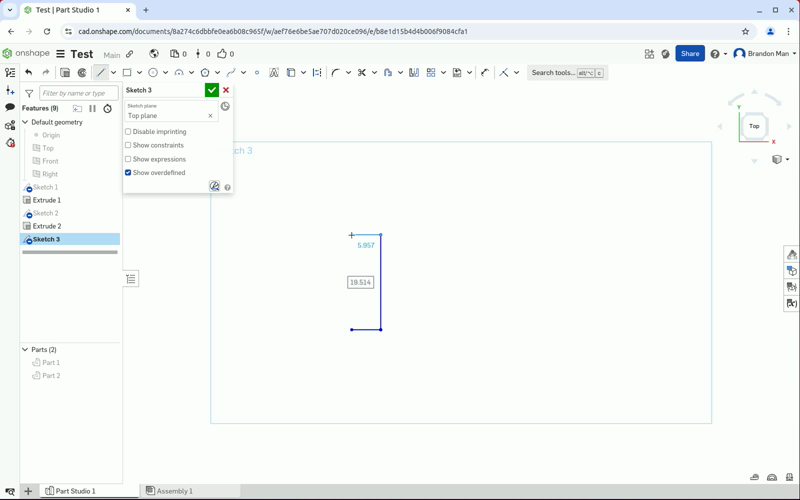
key_up(shift)
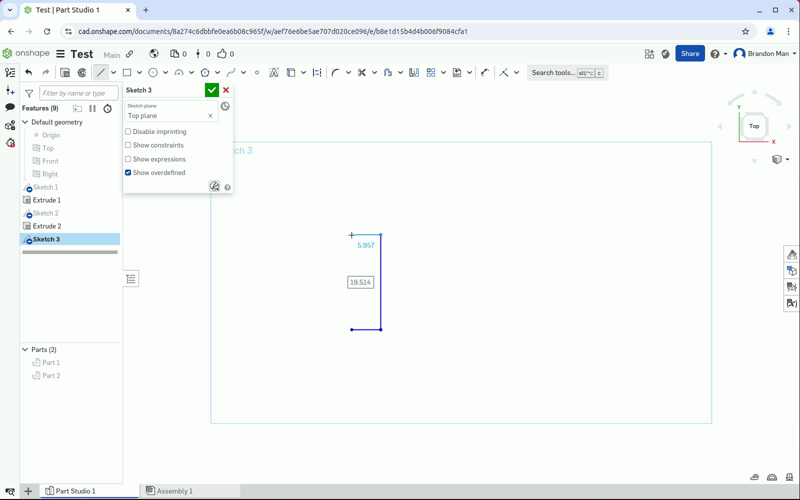
key_down(shift)
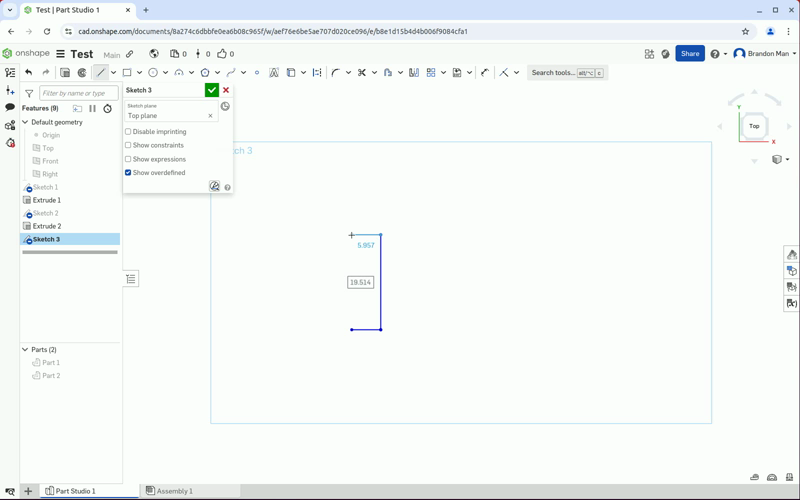
mouse_move(351, 329)
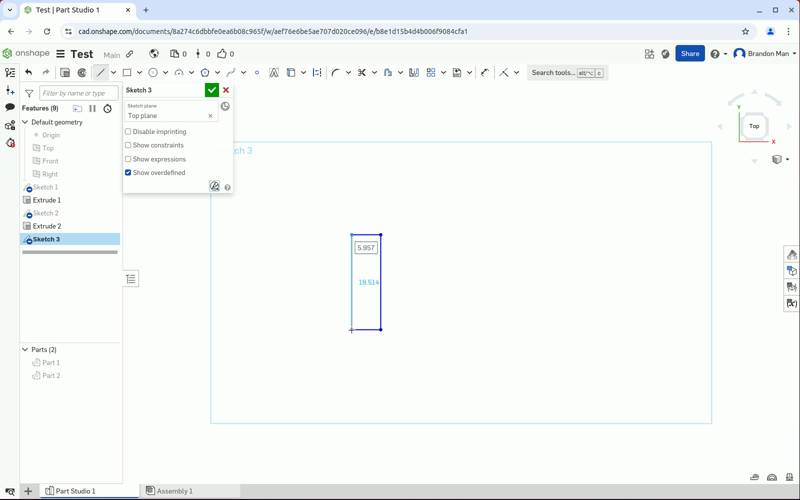
key_up(shift)
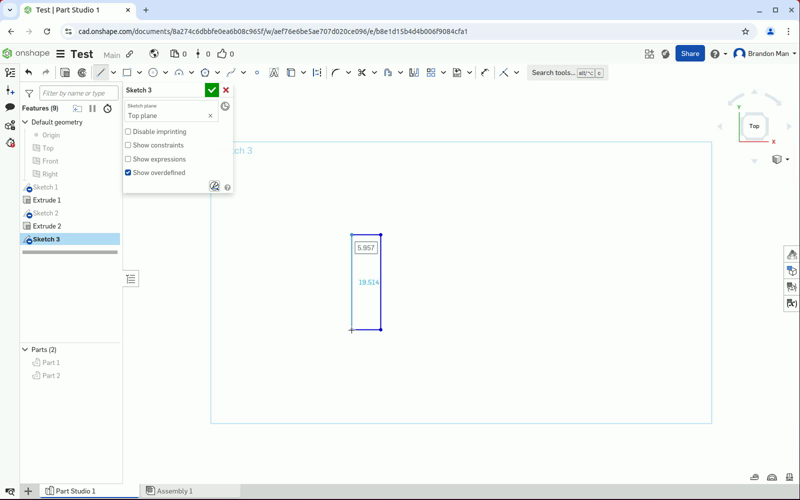
click(351, 329)
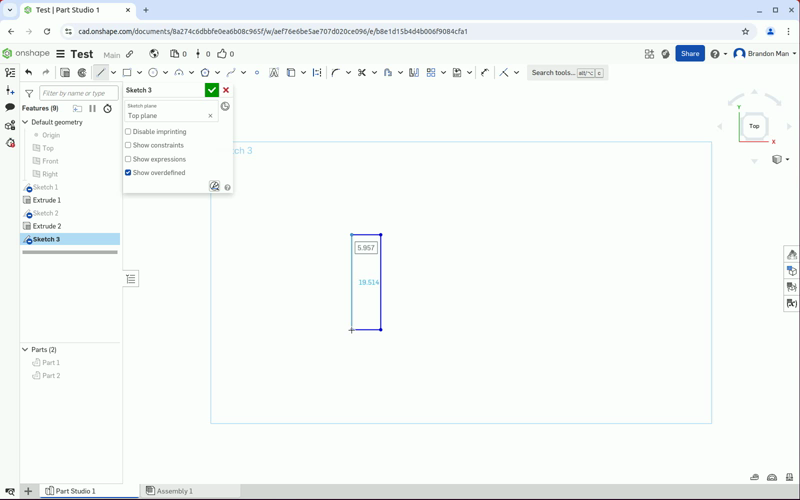
key(esc)
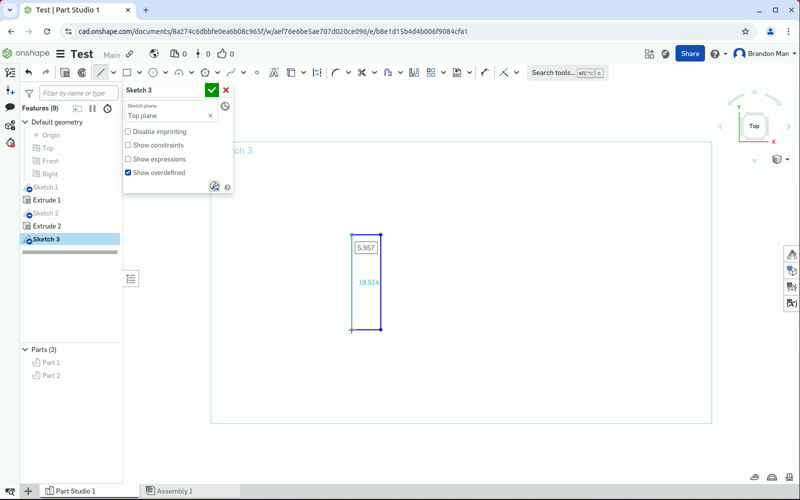
mouse_move(362, 300)
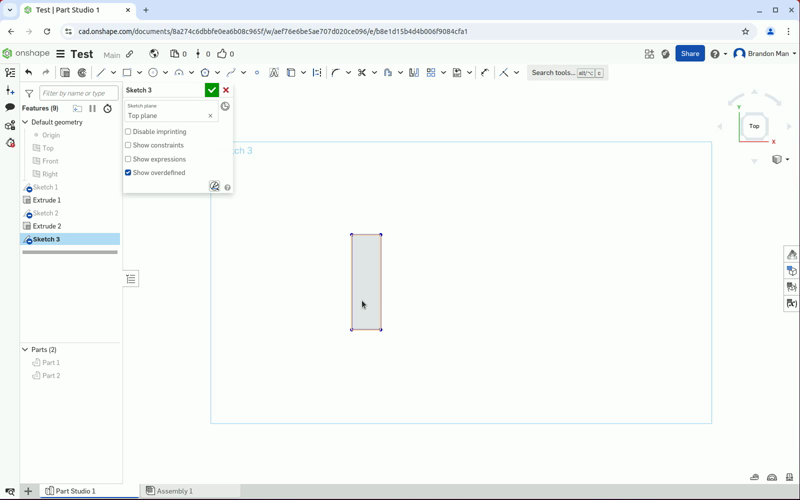
click(362, 300)
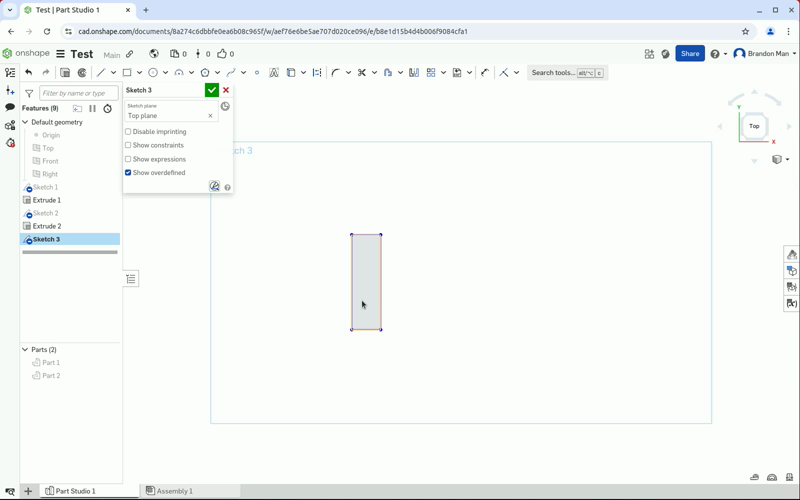
mouse_move(73, 352)
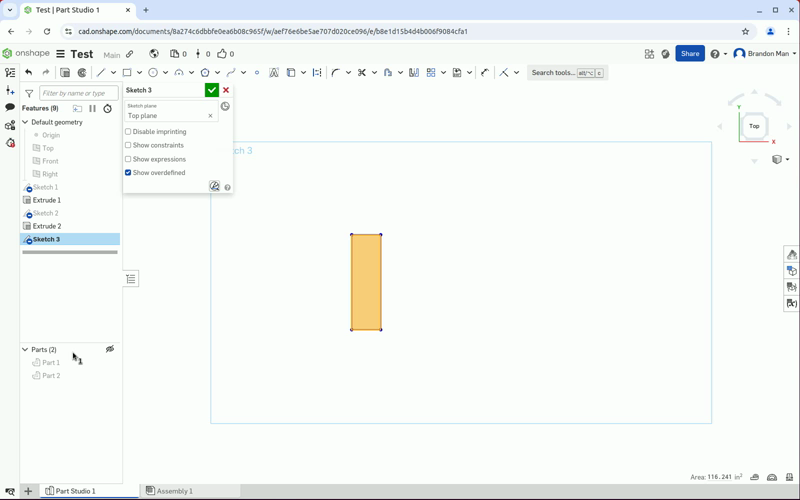
key(shift+y)
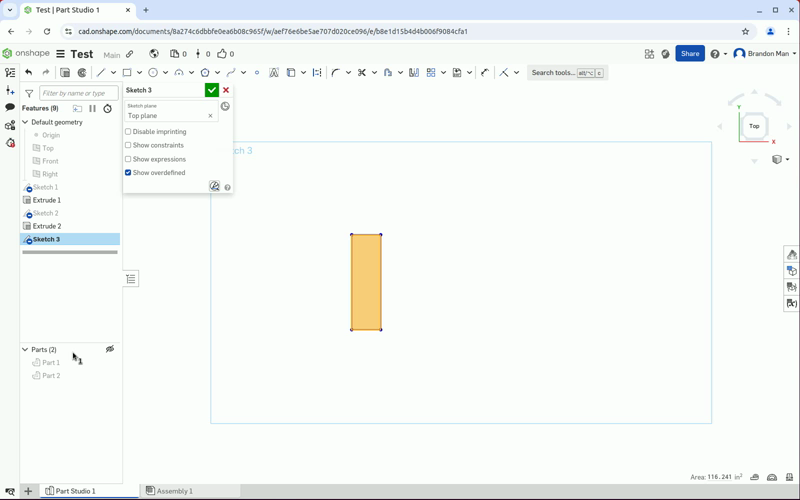
key(shift+e)
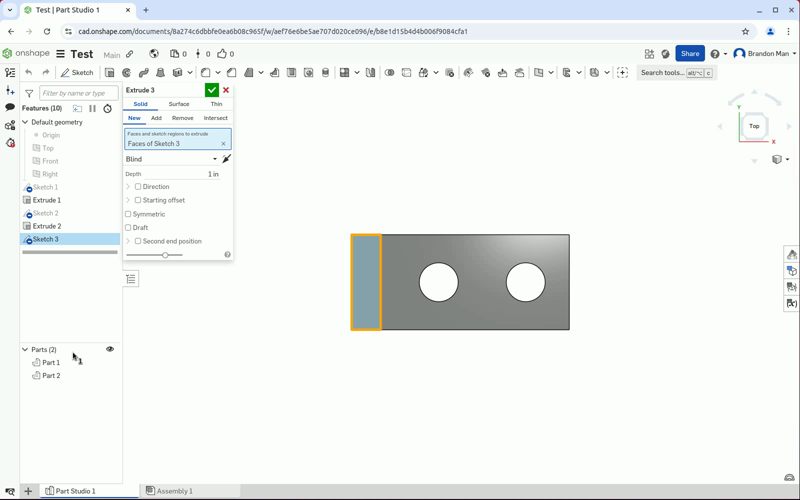
mouse_move(143, 106)
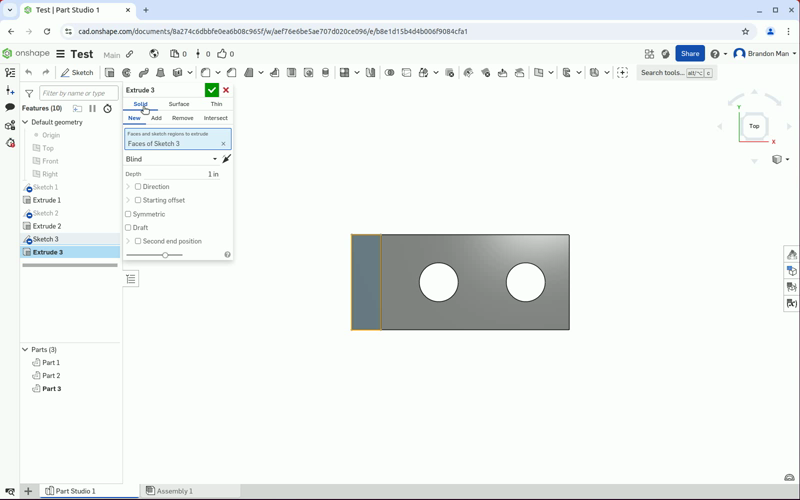
click(143, 106)
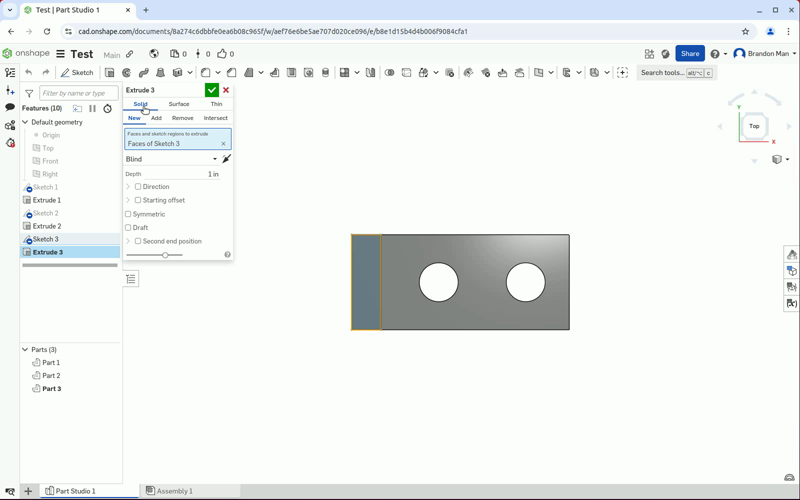
mouse_move(137, 120)
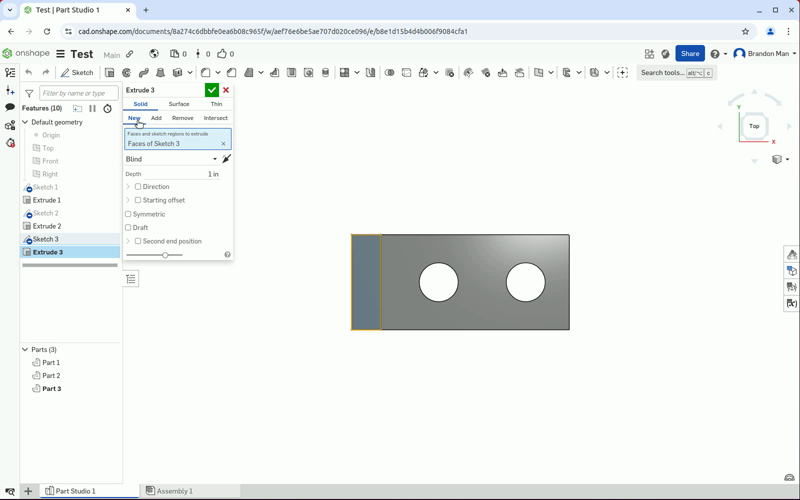
click(137, 120)
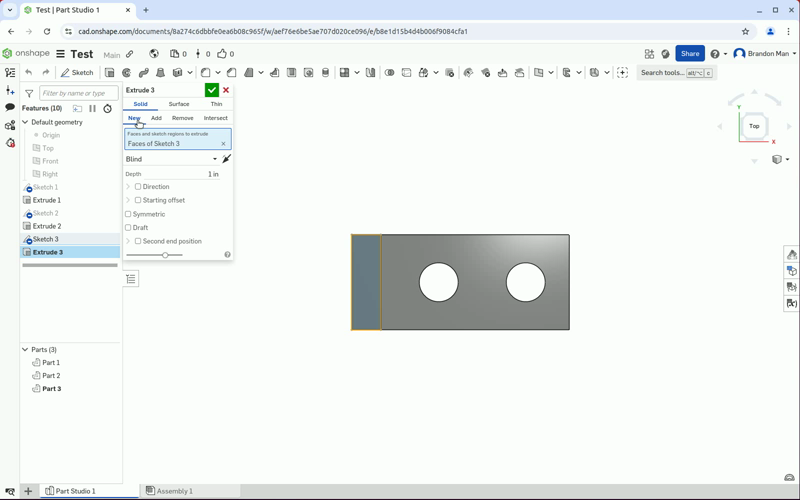
key(tab, 4)
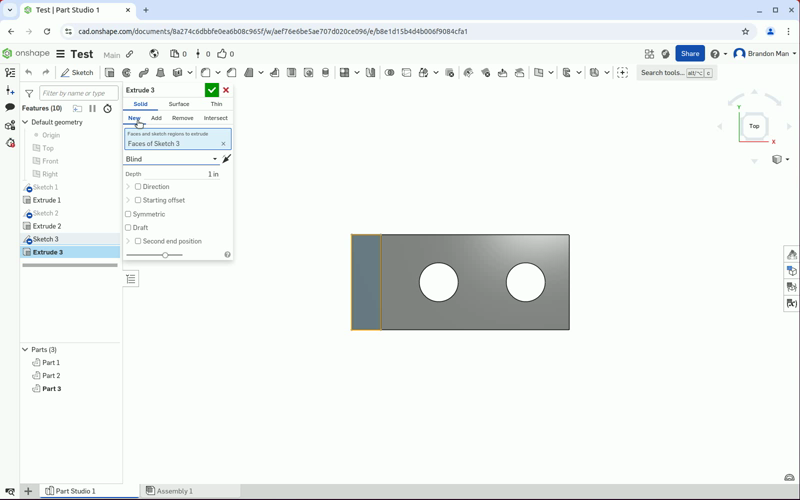
text(13.48)
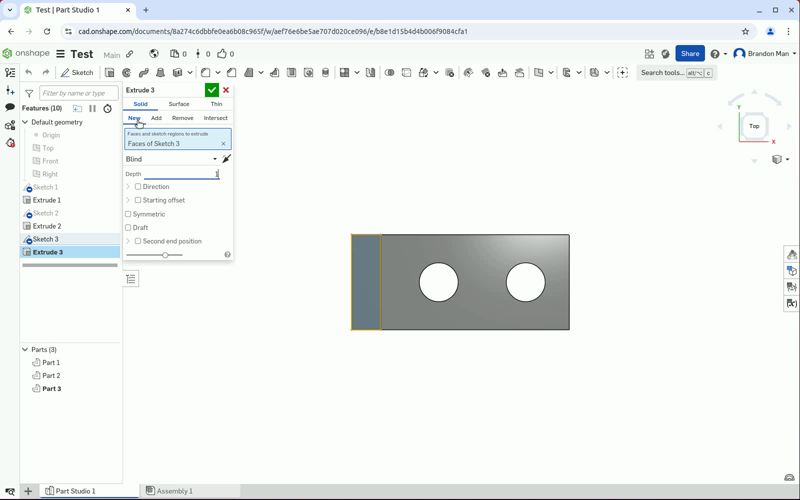
key(enter)
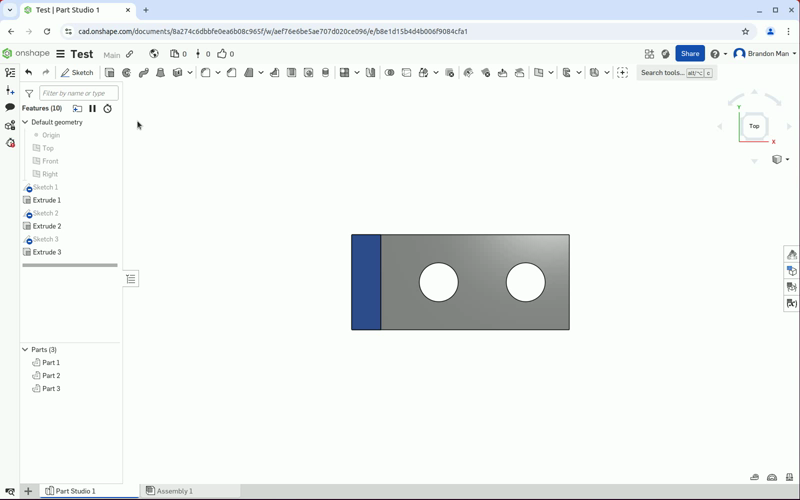
key(shift+h)
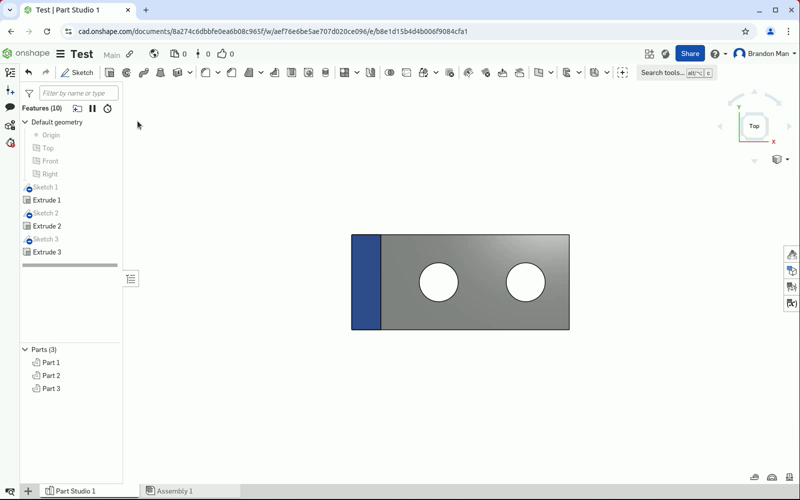
key(shift+h)
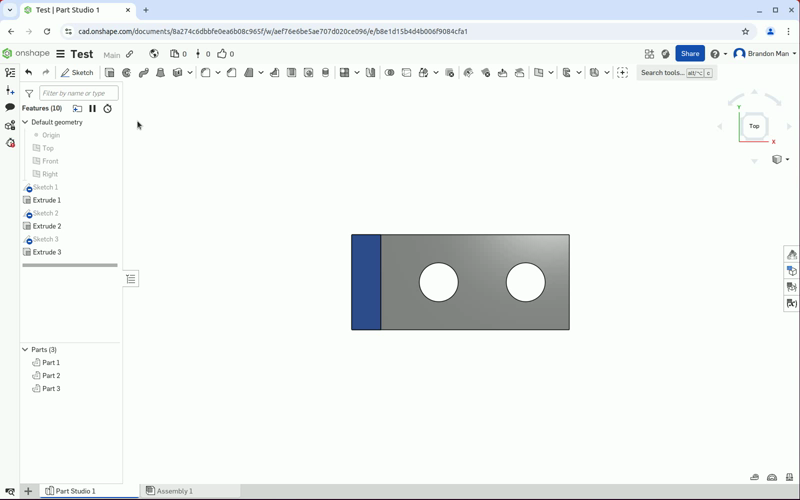
key(shift+7)
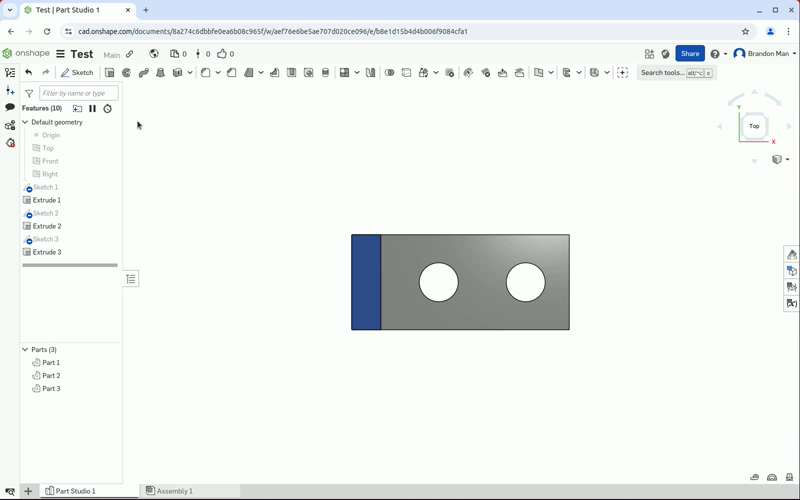
key(up, 3)
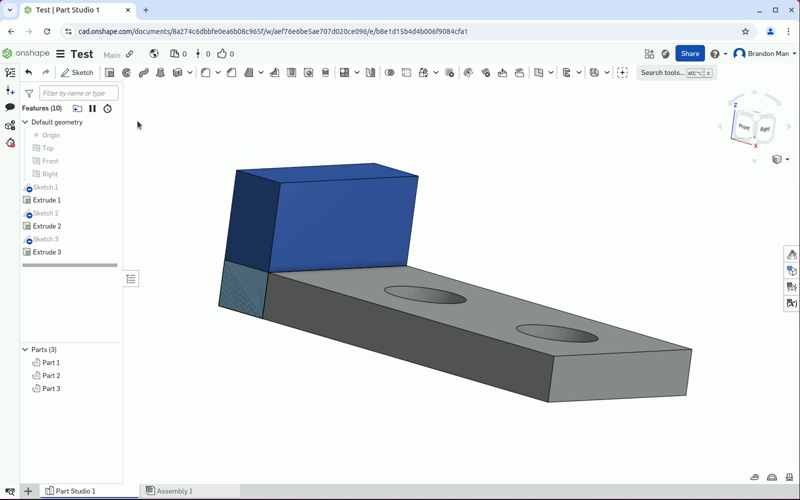
key(left, 3)
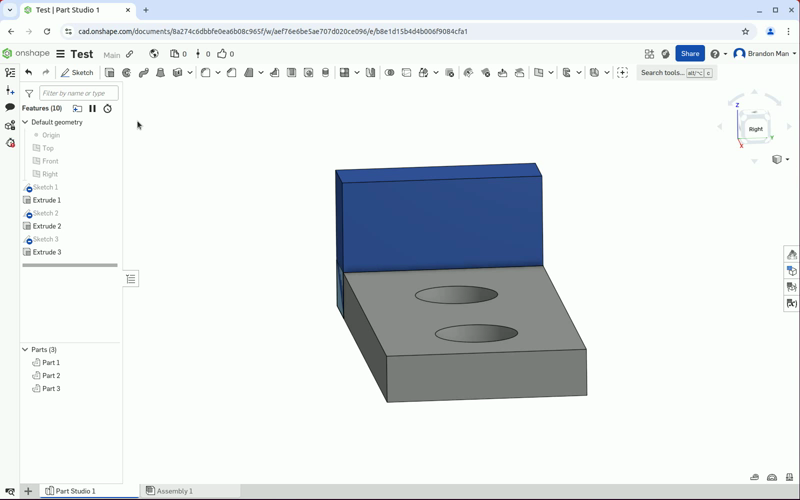
key(right, 3)
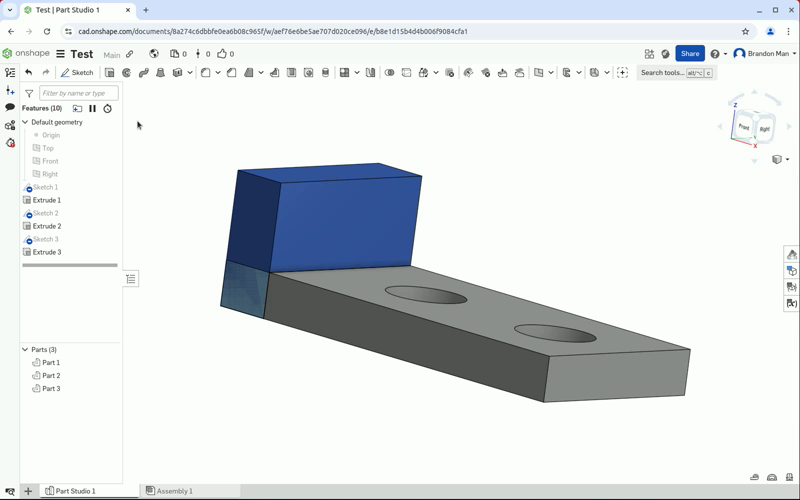
key(down, 3)
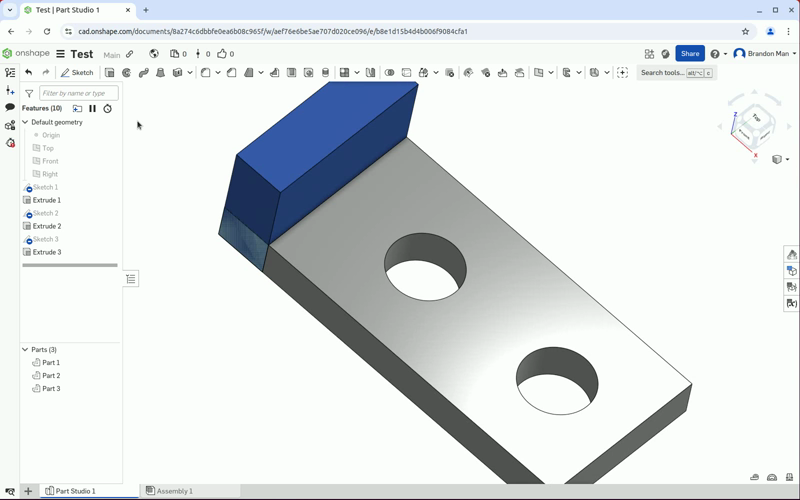
mouse_move(73, 189)
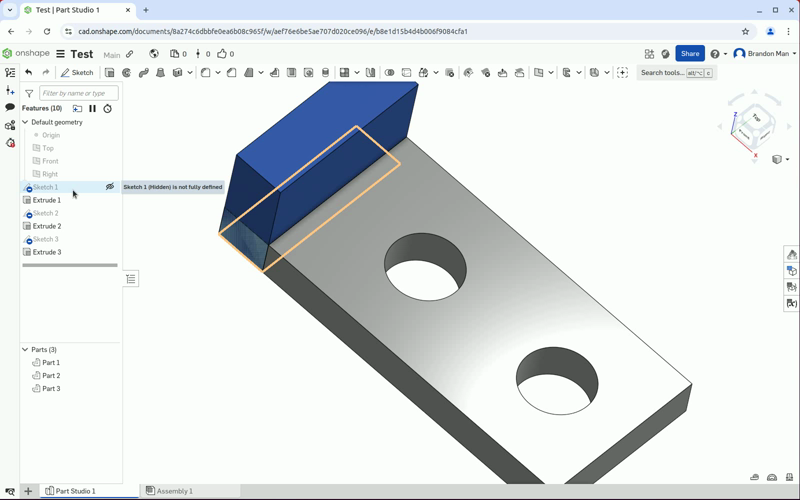
click(73, 189)